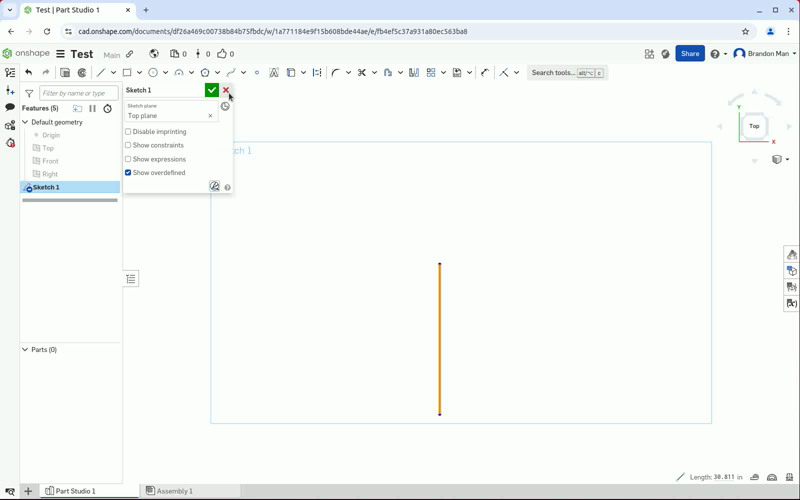
key(shift+h)
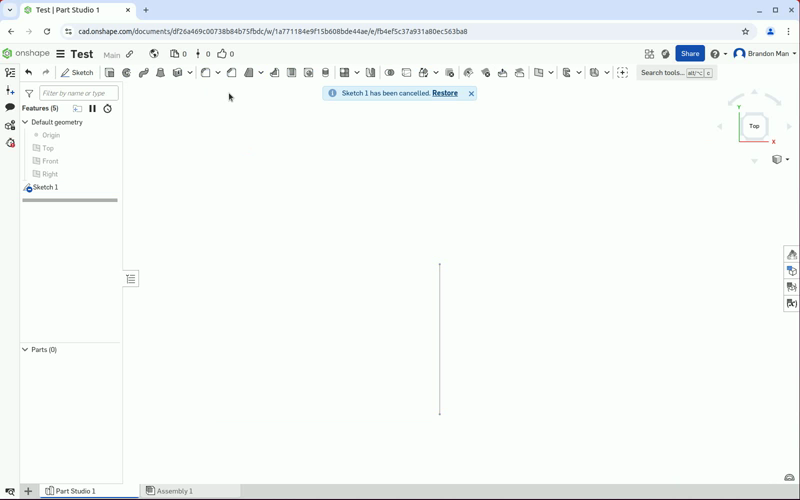
key(shift+s)
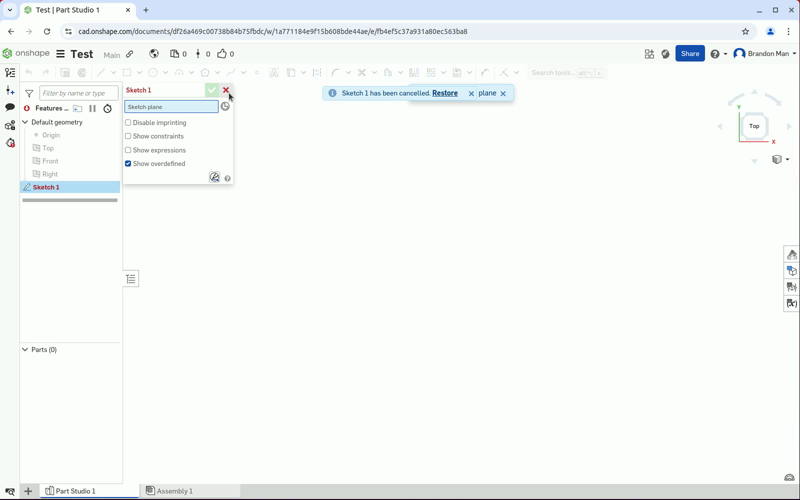
mouse_move(73, 150)
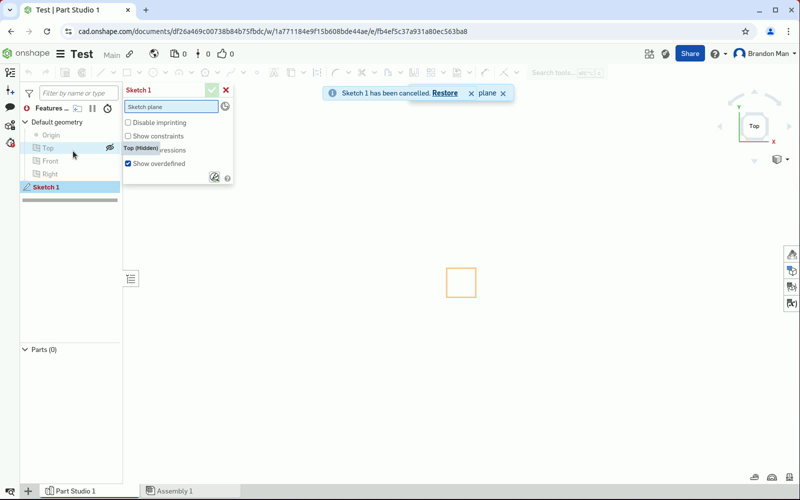
click(73, 150)
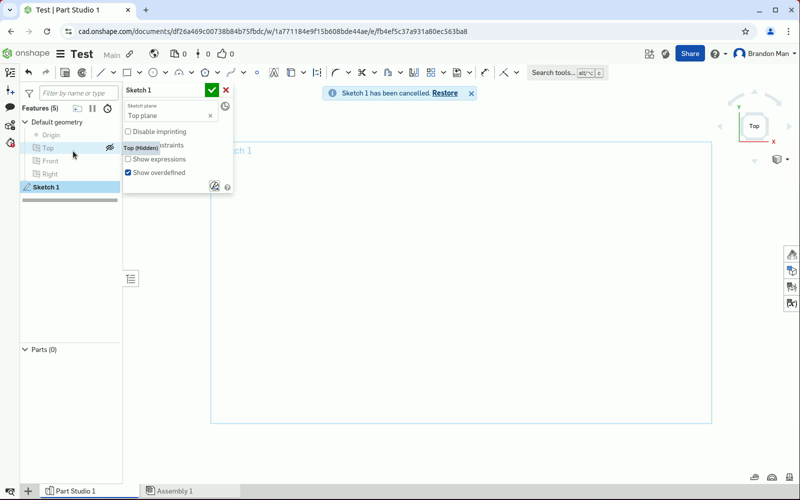
mouse_move(73, 352)
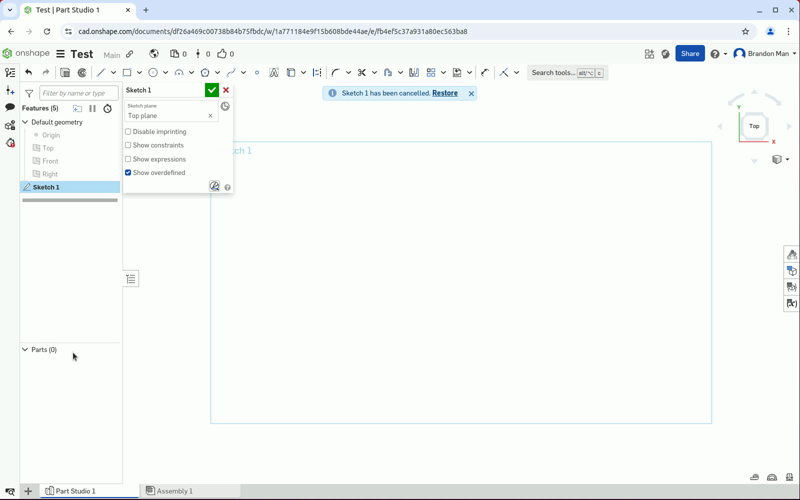
key(y)
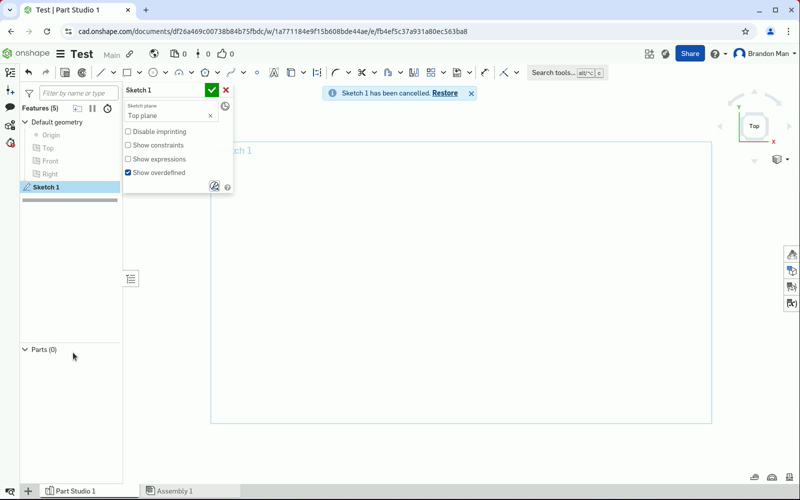
key(l)
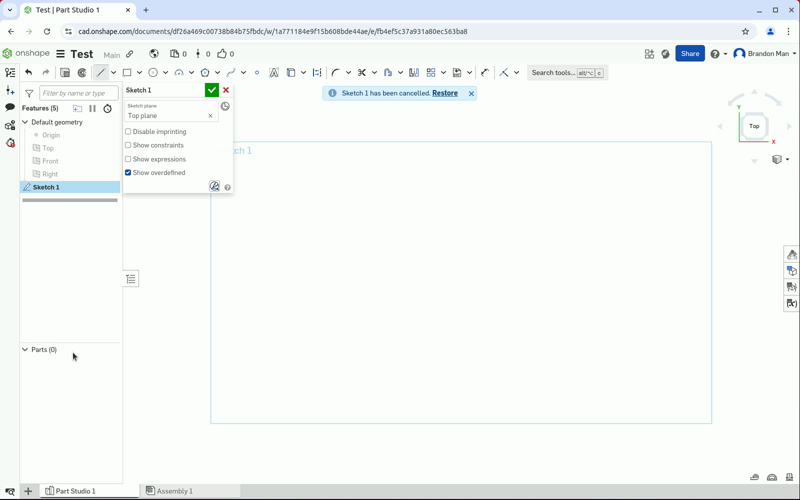
key_down(shift)
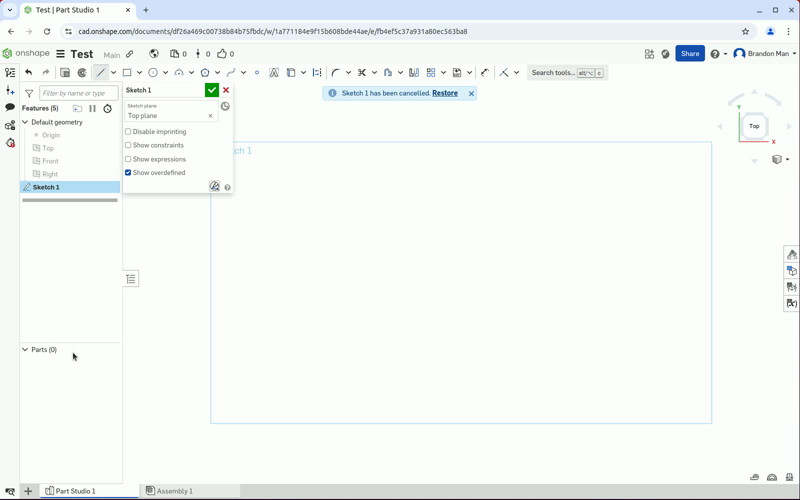
mouse_move(398, 282)
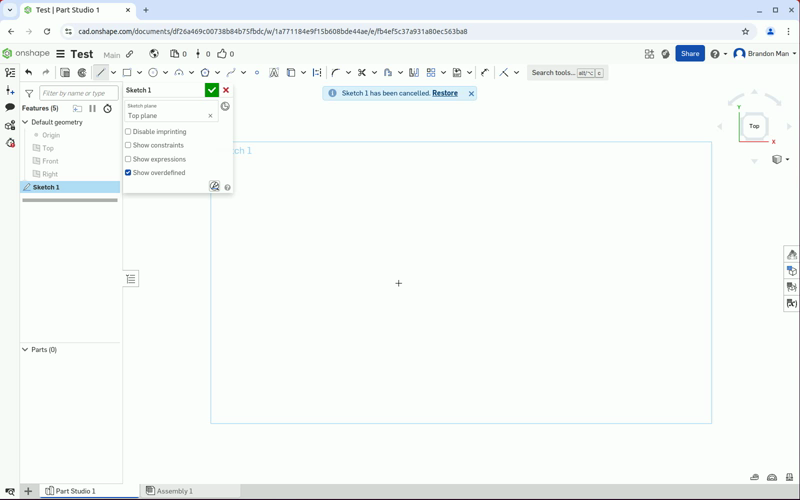
click(398, 282)
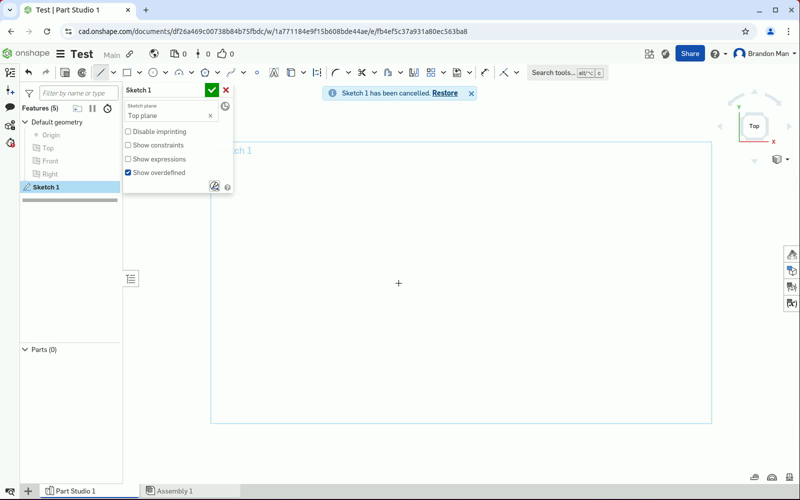
key_up(shift)
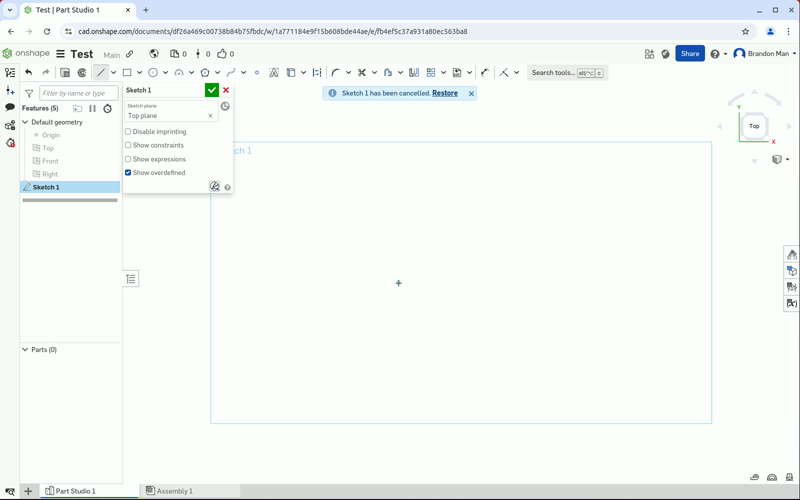
key_down(shift)
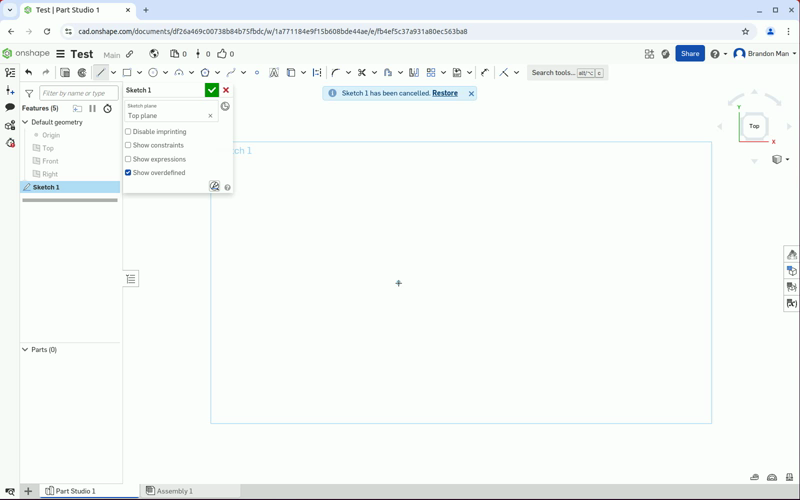
mouse_move(429, 336)
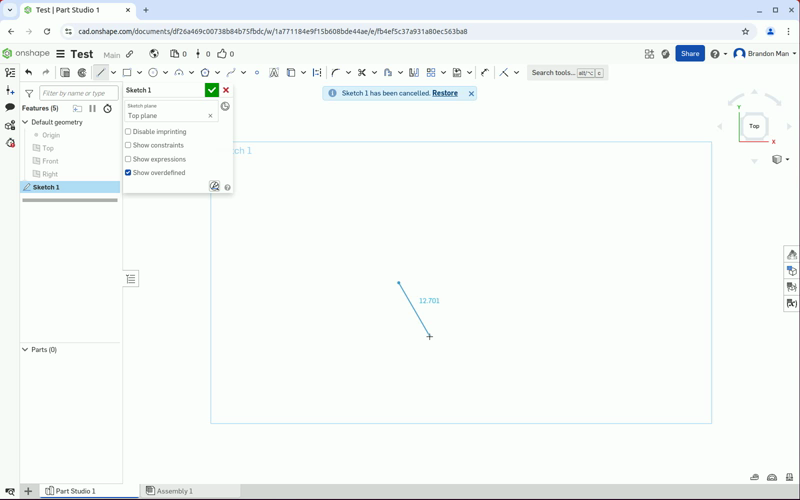
click(429, 336)
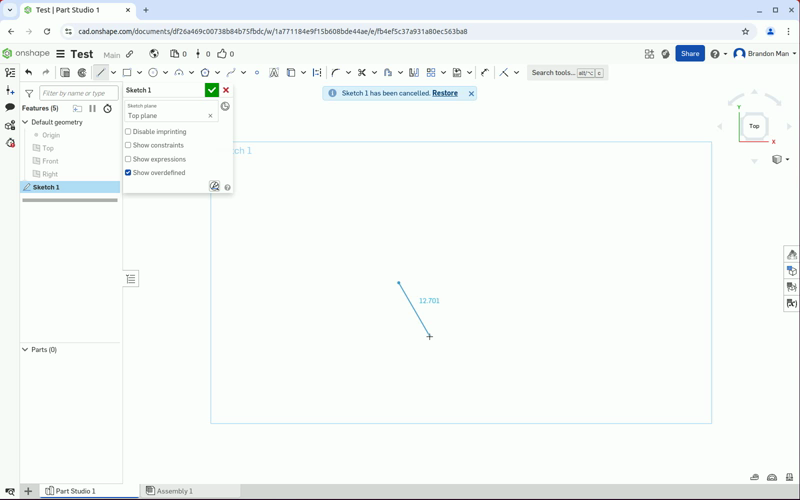
key_up(shift)
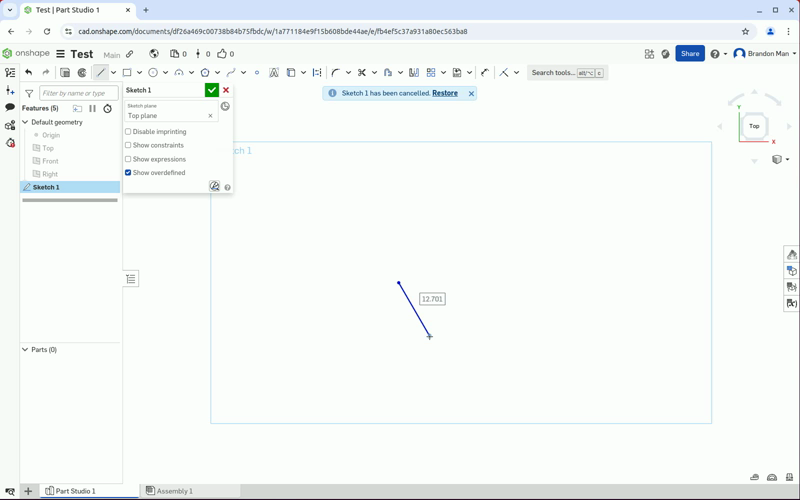
key_down(shift)
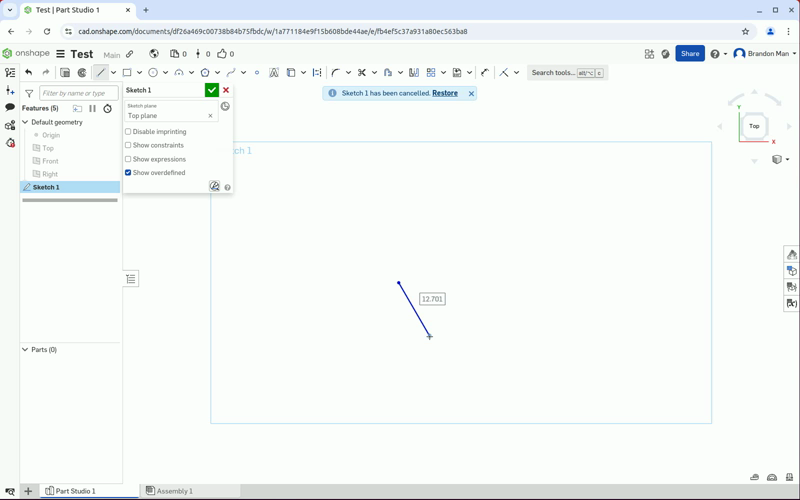
mouse_move(490, 336)
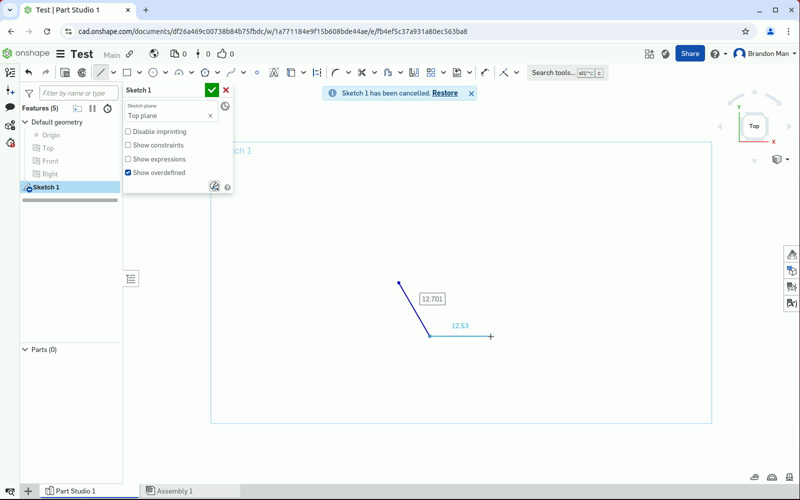
click(490, 336)
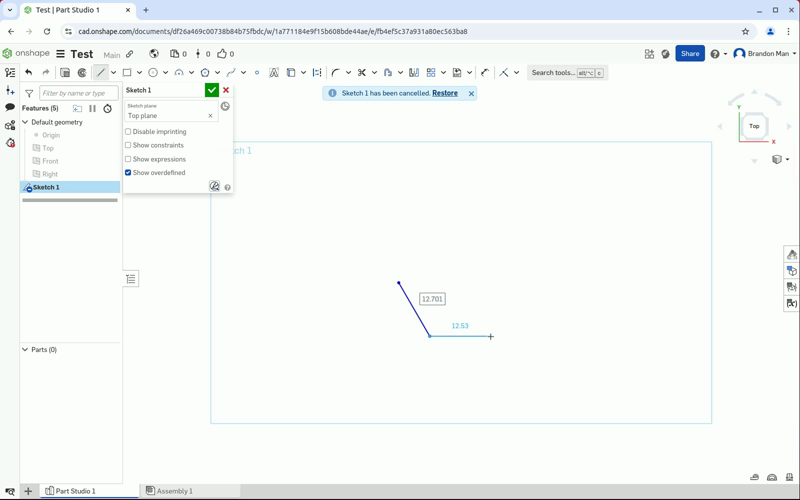
key_up(shift)
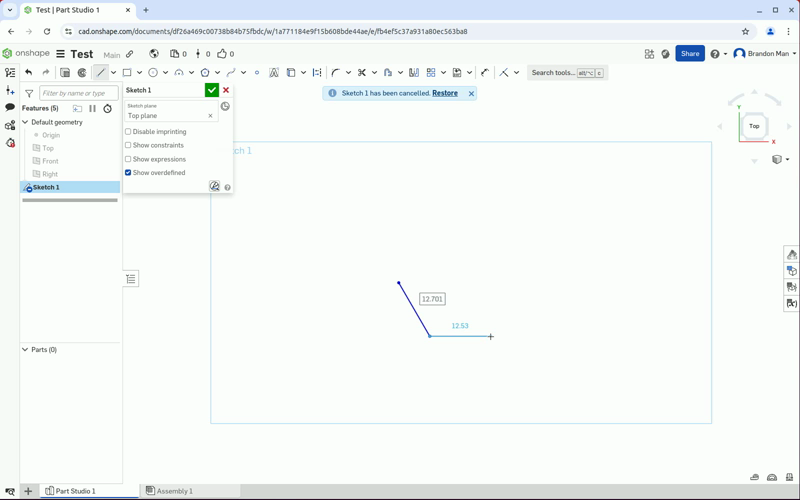
key_down(shift)
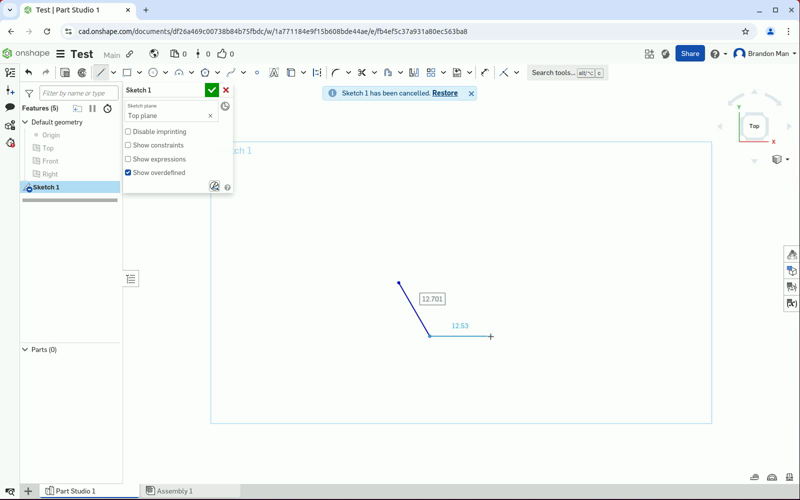
mouse_move(521, 282)
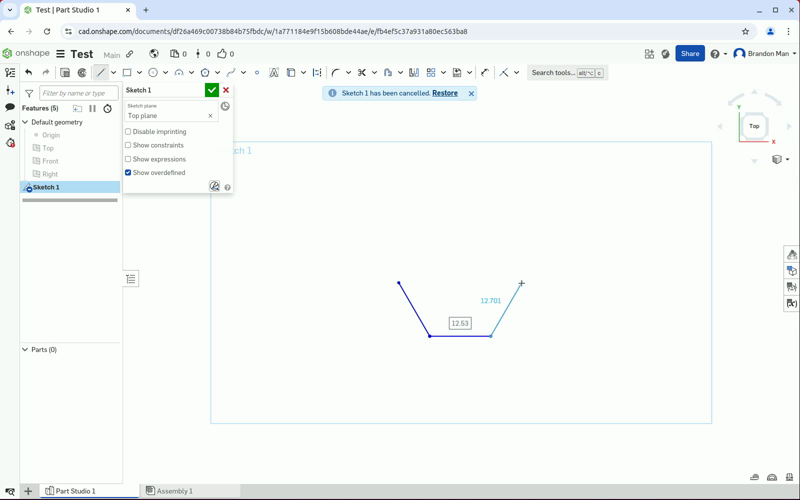
click(521, 282)
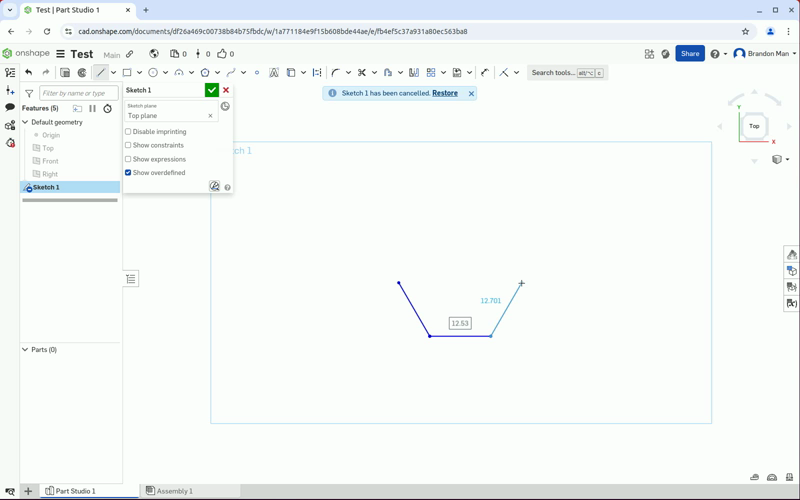
key_up(shift)
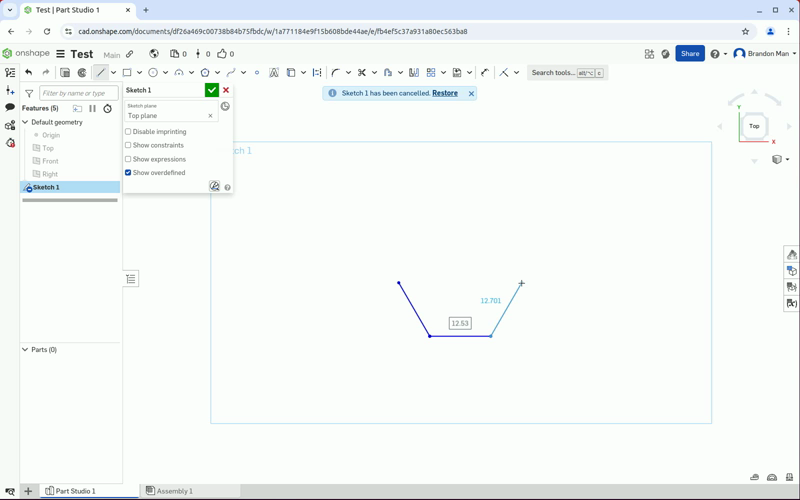
key_down(shift)
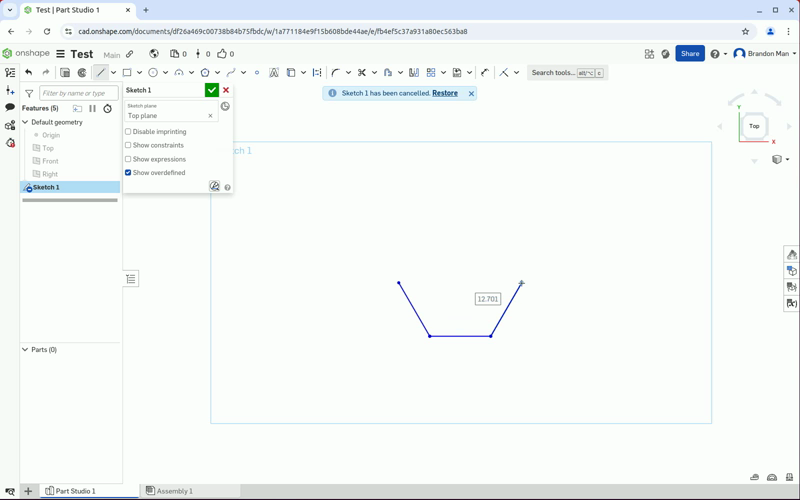
mouse_move(490, 229)
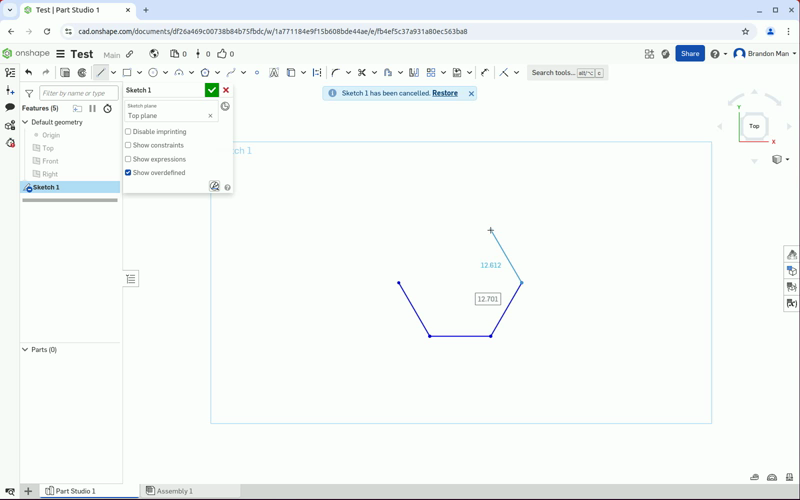
click(490, 229)
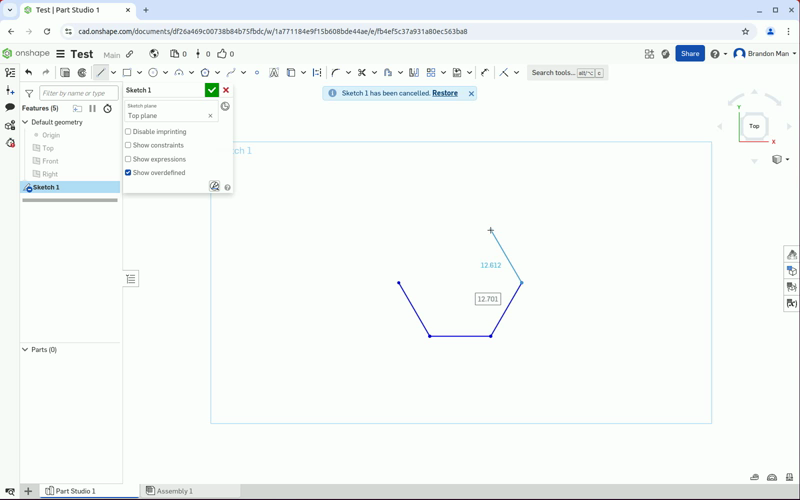
key_up(shift)
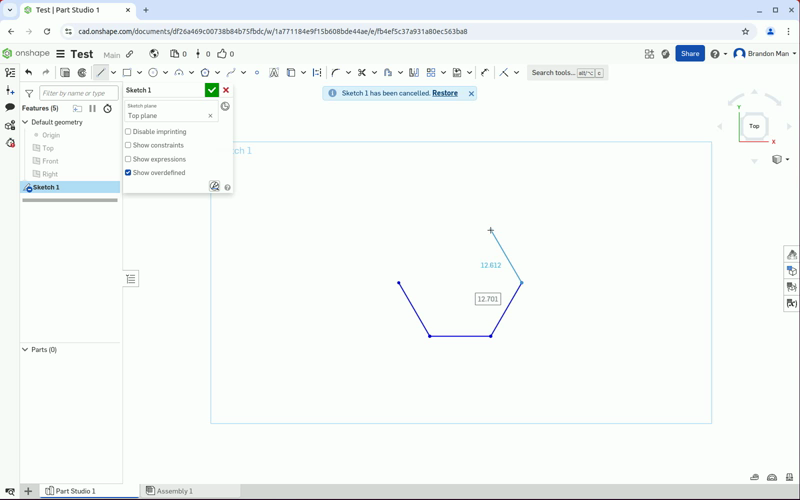
key_down(shift)
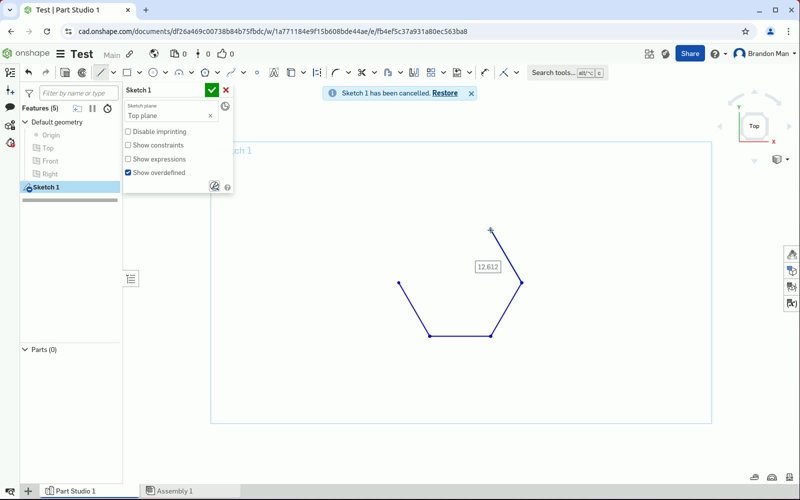
mouse_move(429, 229)
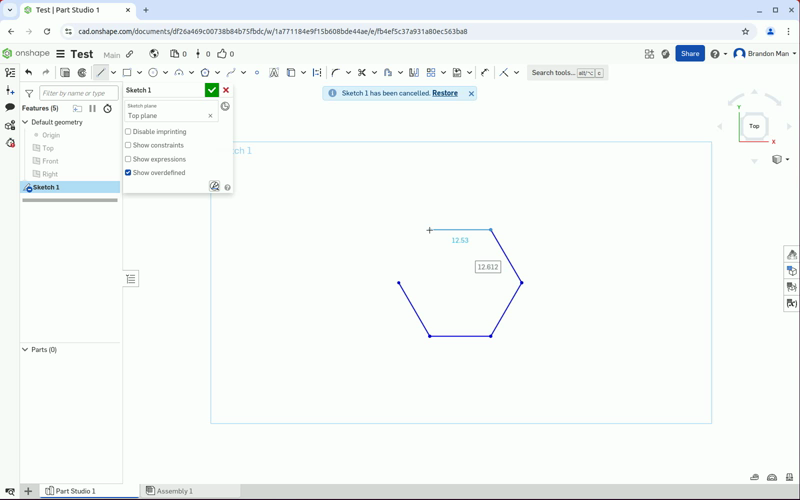
click(429, 229)
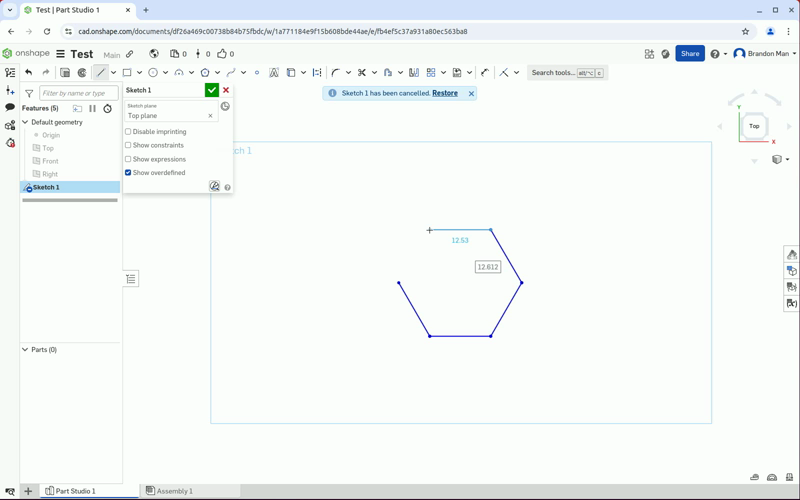
key_up(shift)
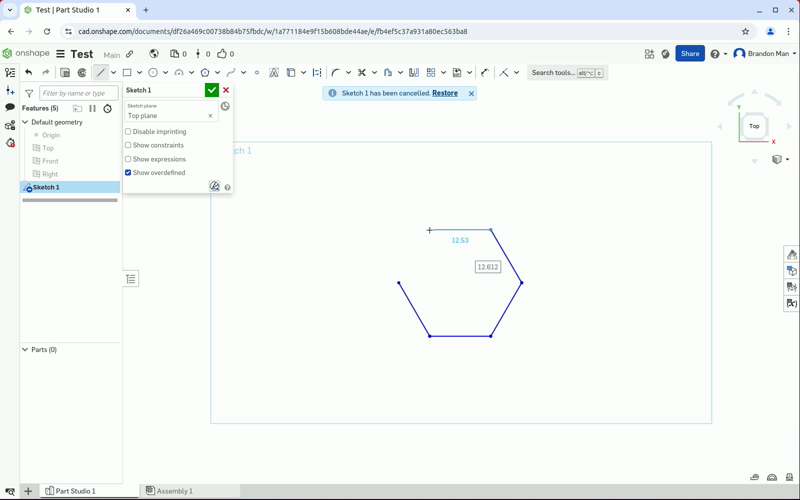
key_down(shift)
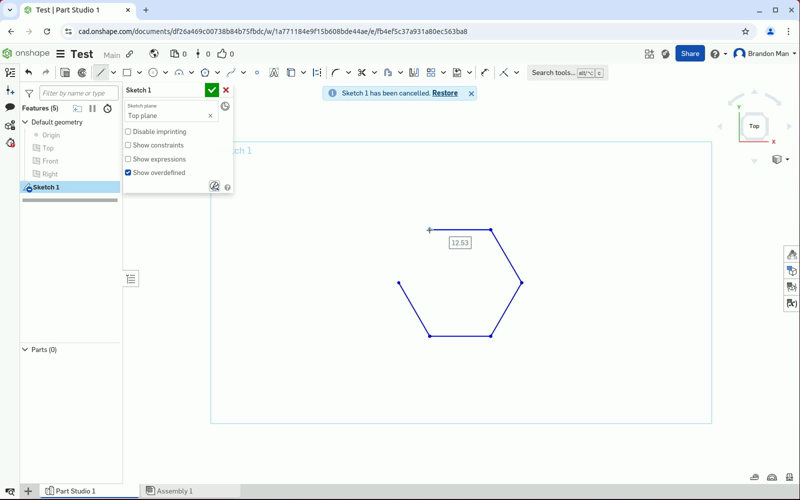
mouse_move(398, 282)
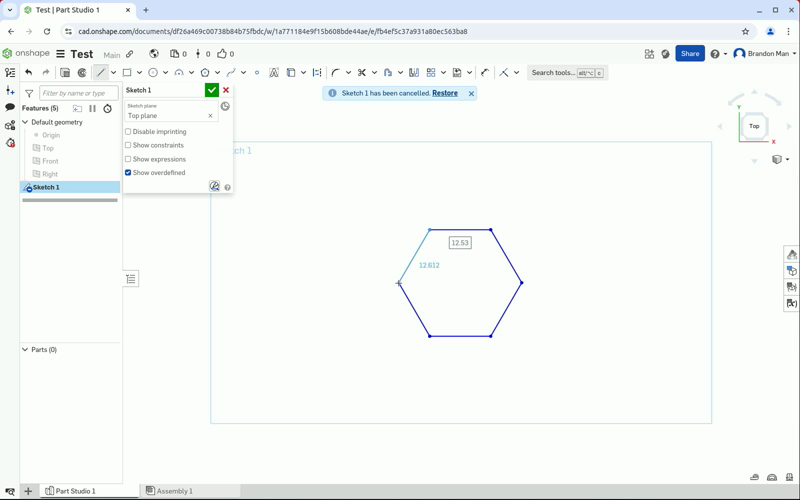
key_up(shift)
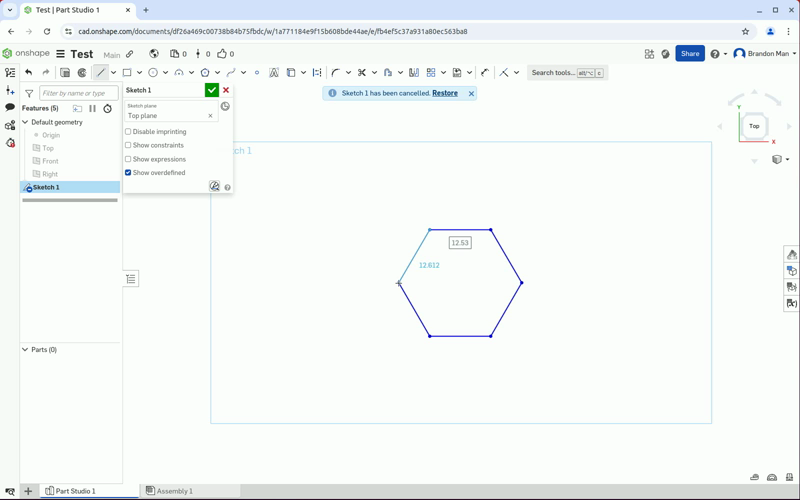
click(398, 282)
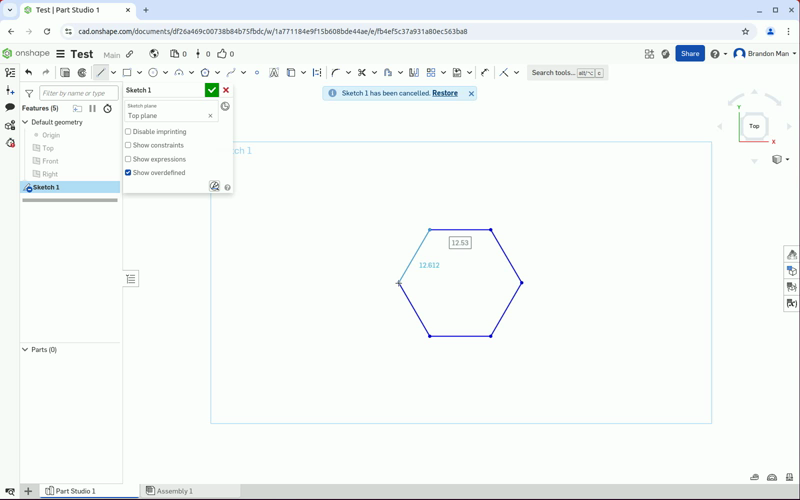
key(esc)
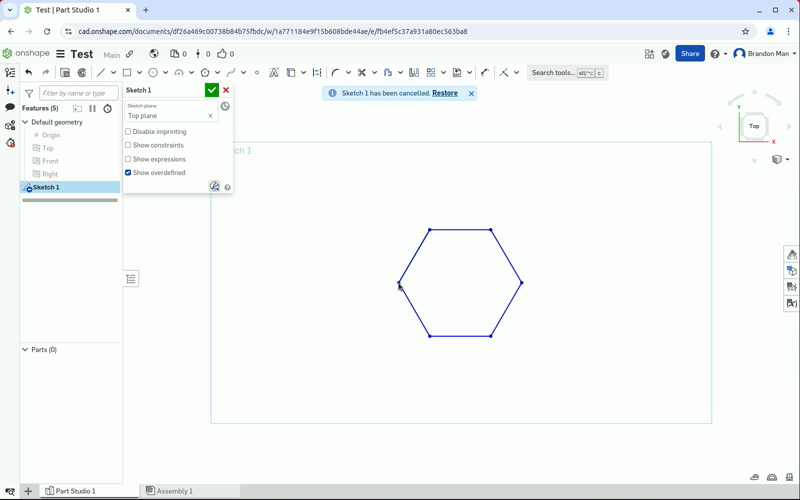
key(l)
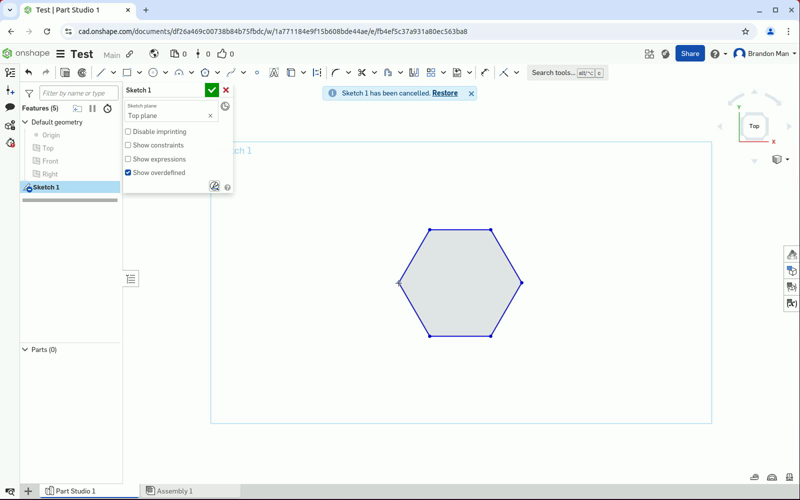
key_down(shift)
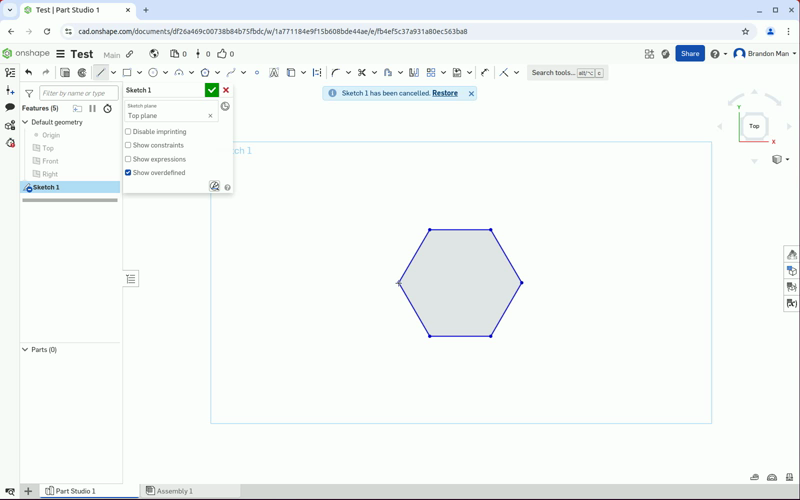
mouse_move(428, 282)
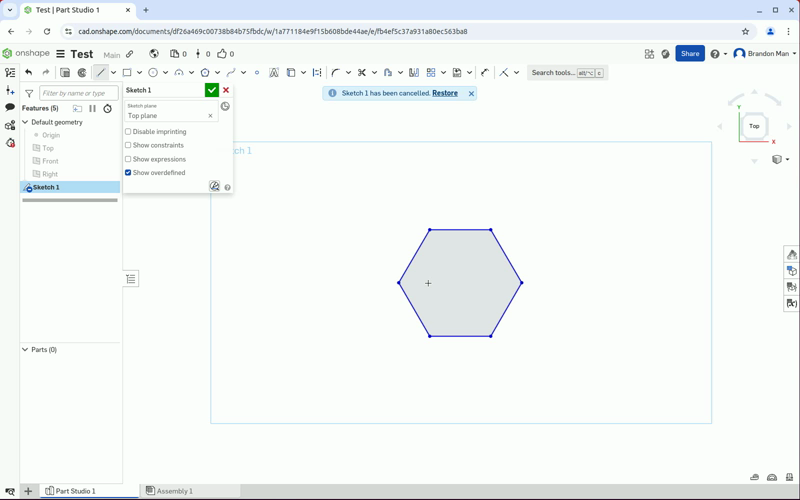
click(428, 282)
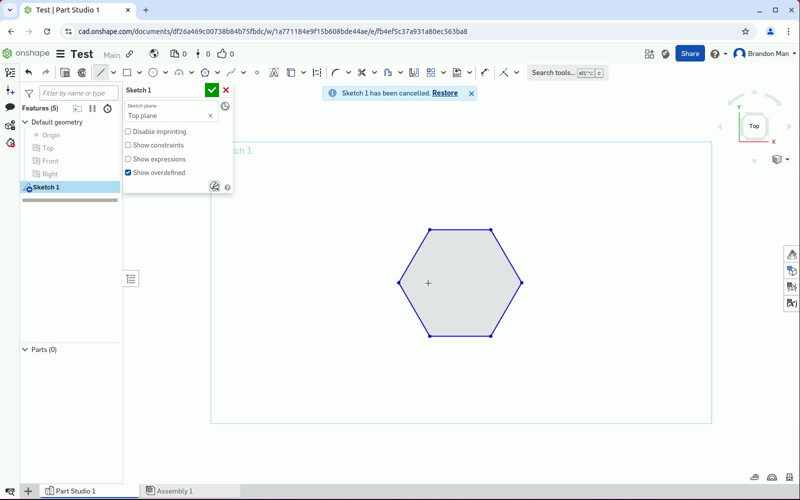
key_up(shift)
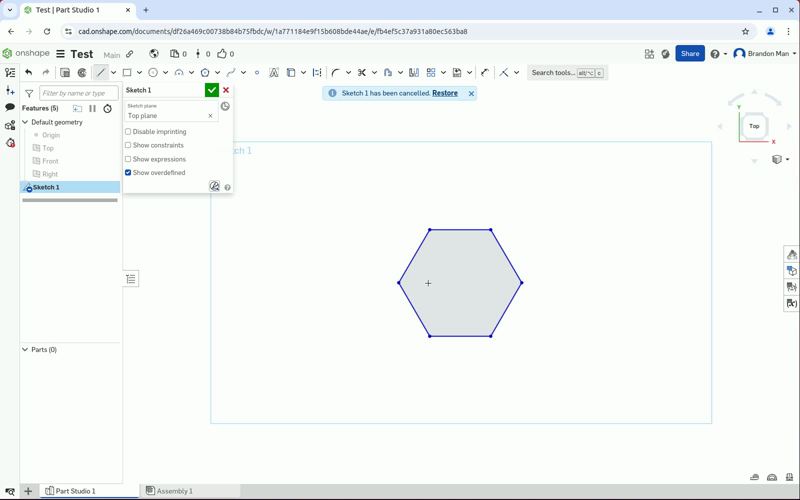
key_down(shift)
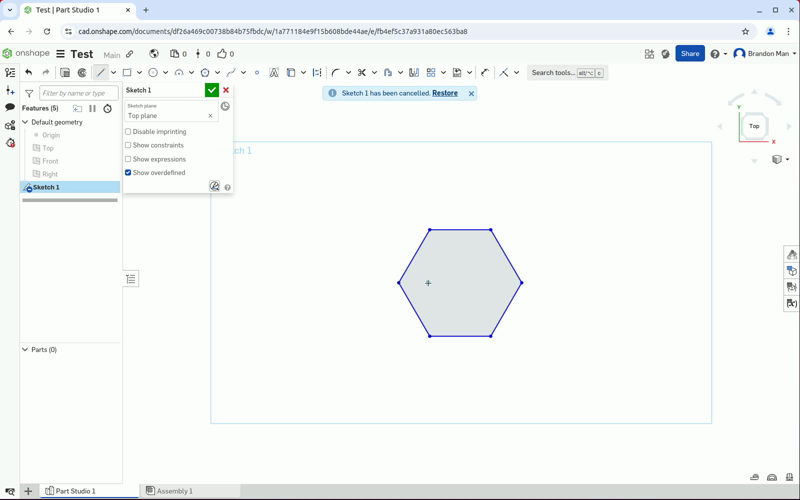
mouse_move(458, 282)
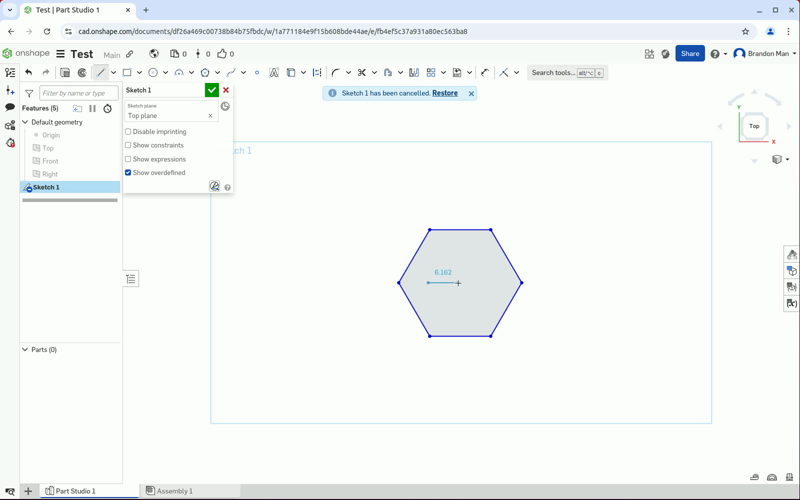
mouse_move(444, 311)
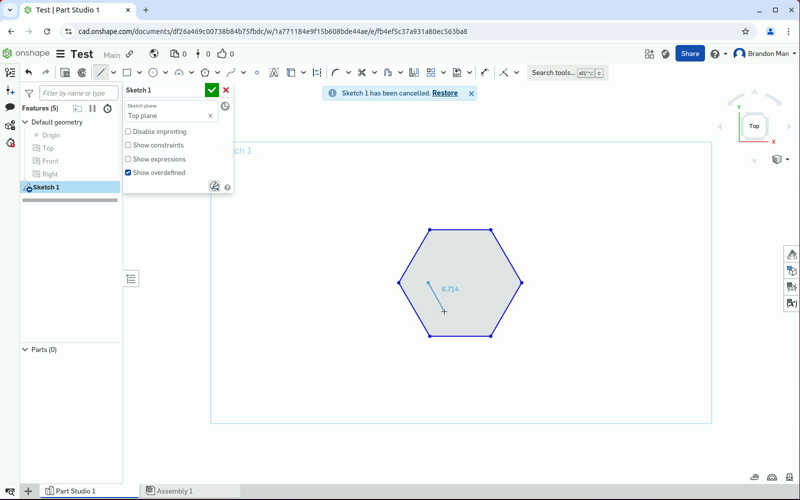
click(444, 311)
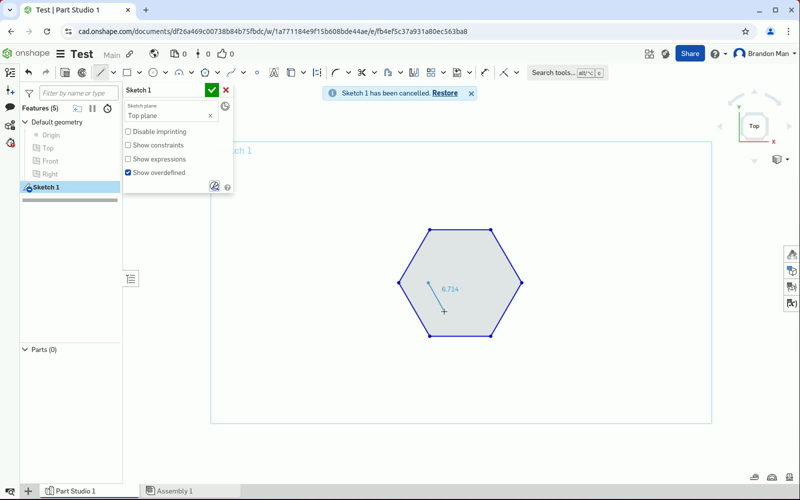
key_up(shift)
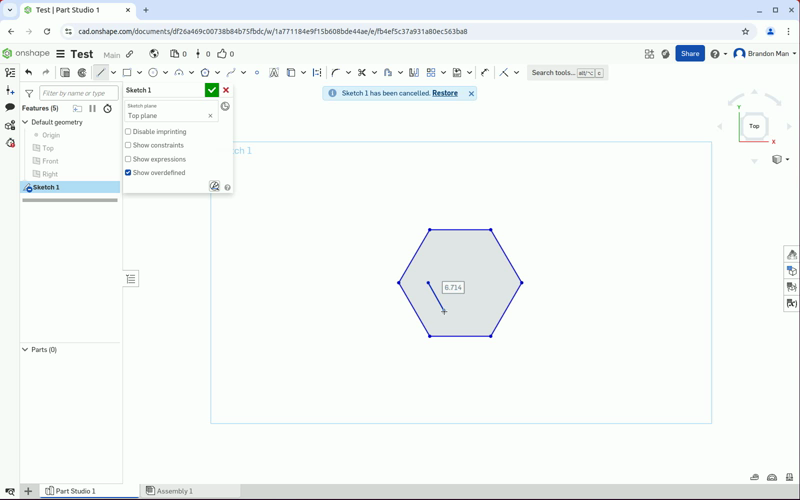
key_down(shift)
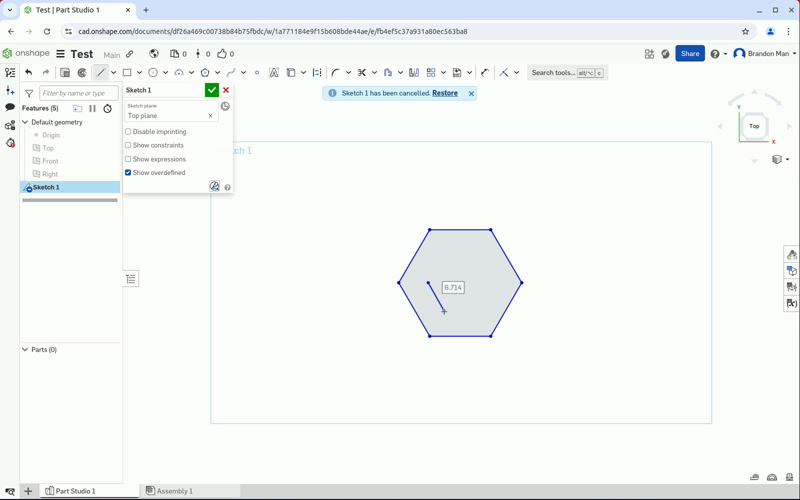
mouse_move(474, 311)
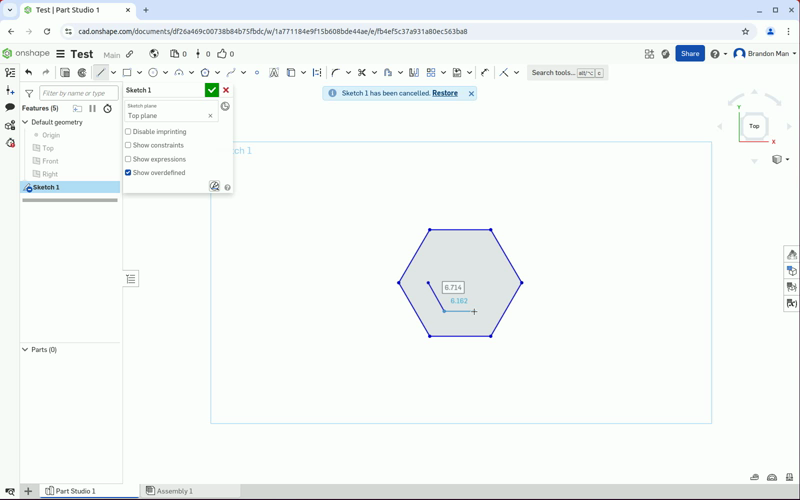
mouse_move(476, 311)
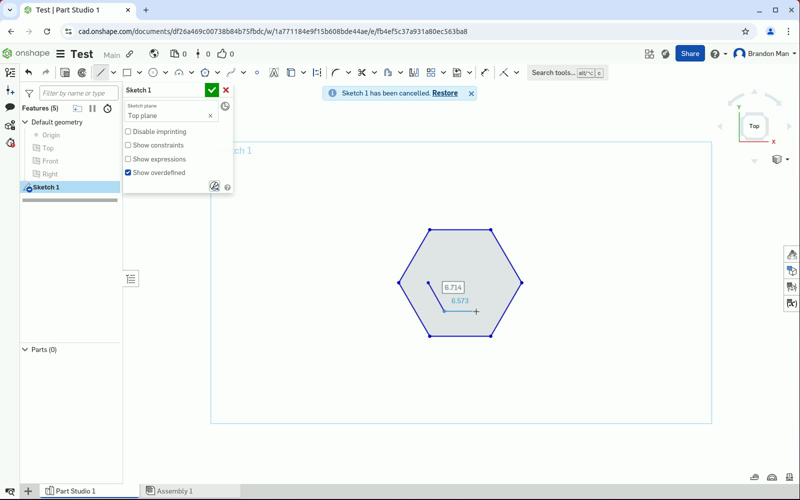
click(476, 311)
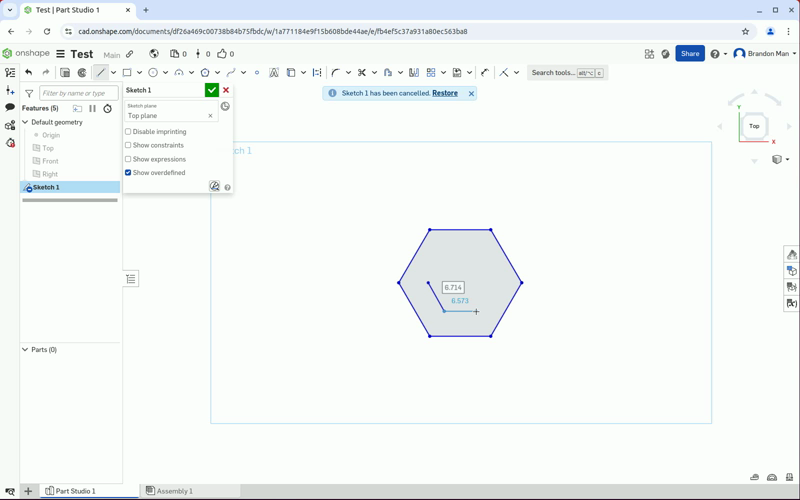
key_up(shift)
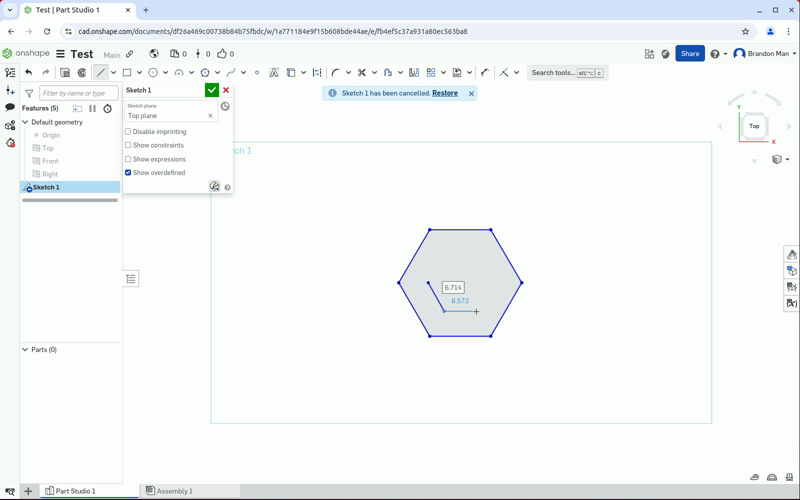
key_down(shift)
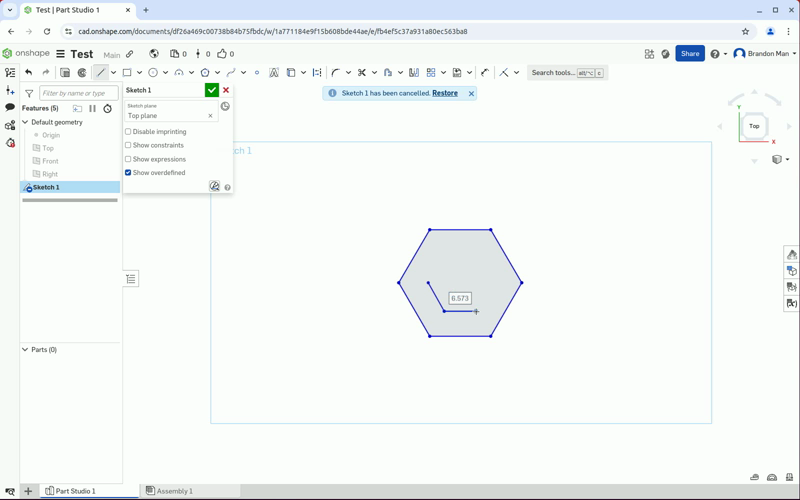
mouse_move(506, 311)
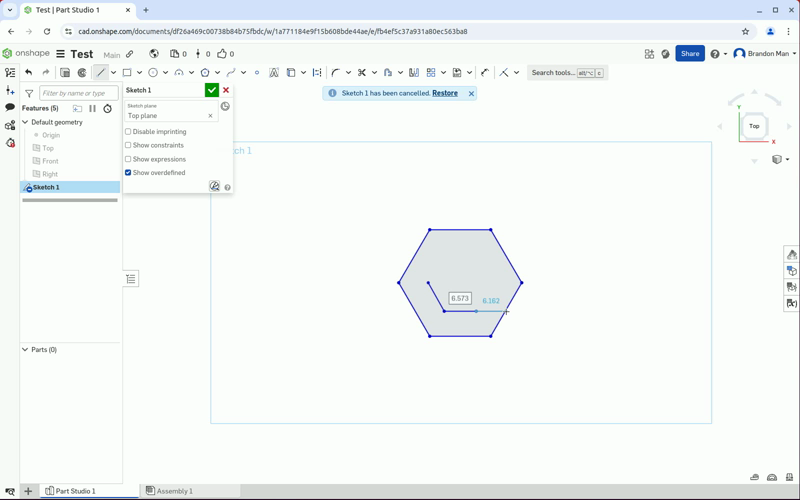
mouse_move(492, 282)
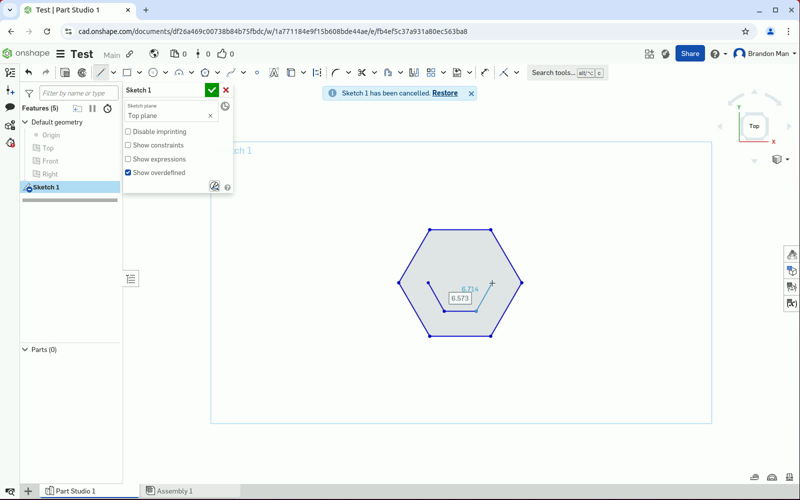
click(492, 282)
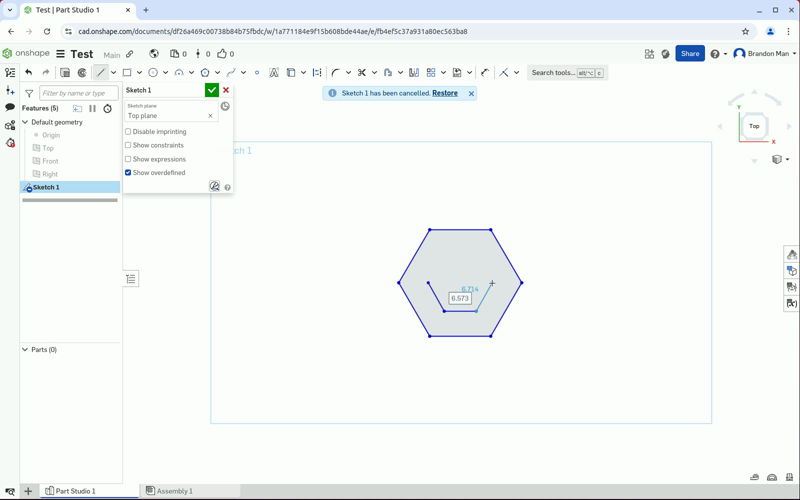
key_up(shift)
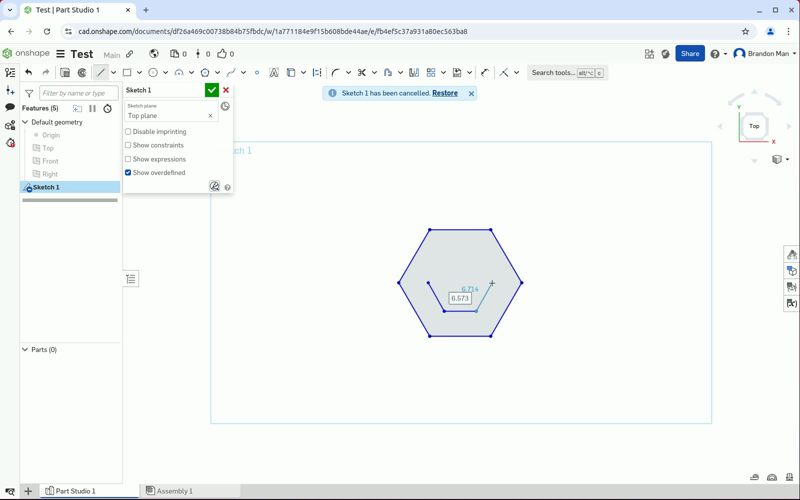
key_down(shift)
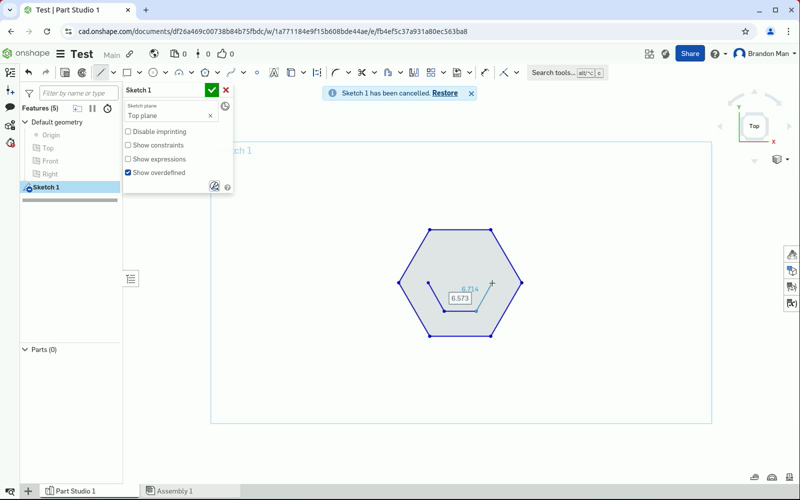
mouse_move(522, 282)
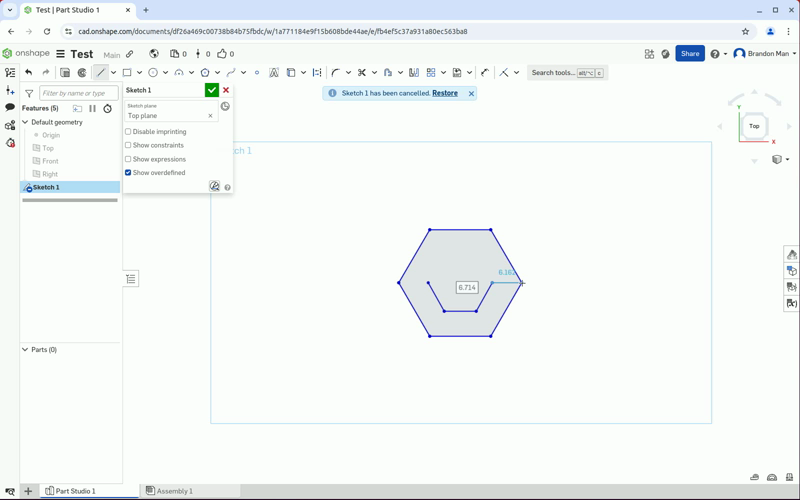
mouse_move(476, 254)
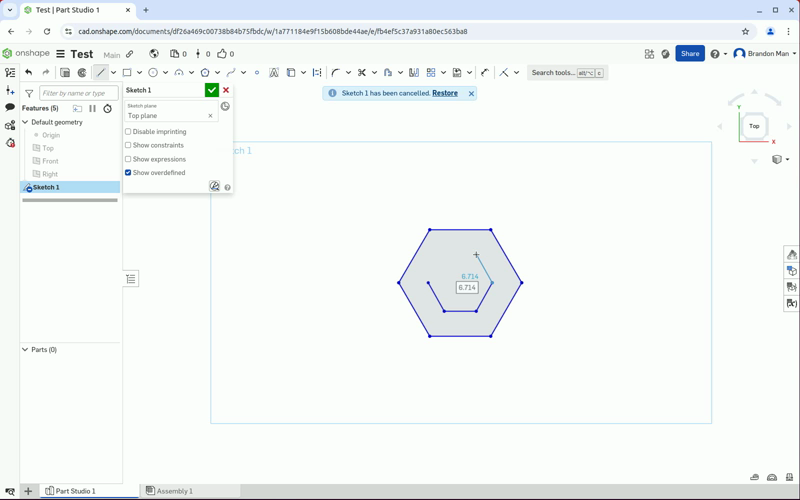
click(476, 254)
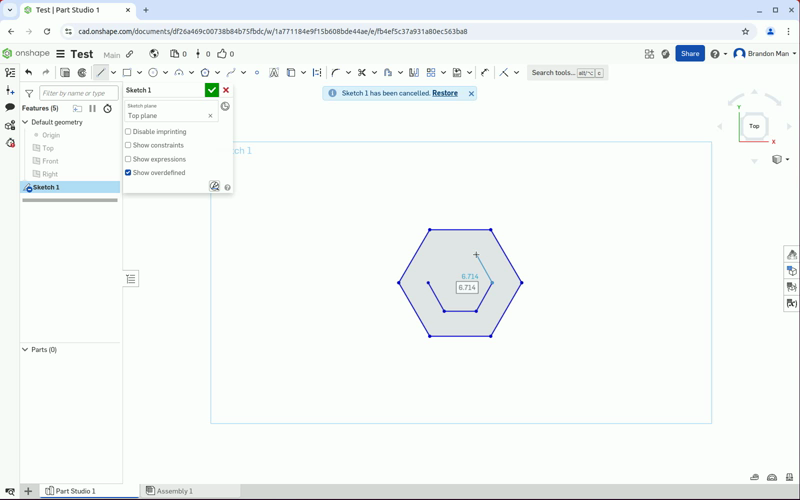
key_up(shift)
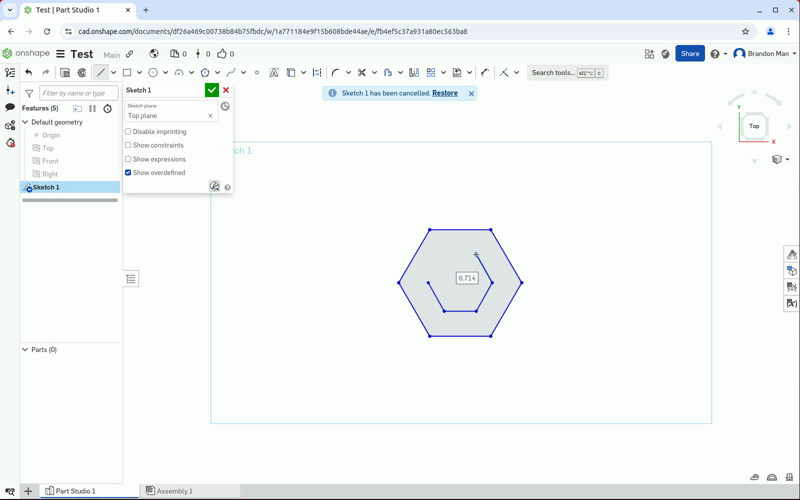
key_down(shift)
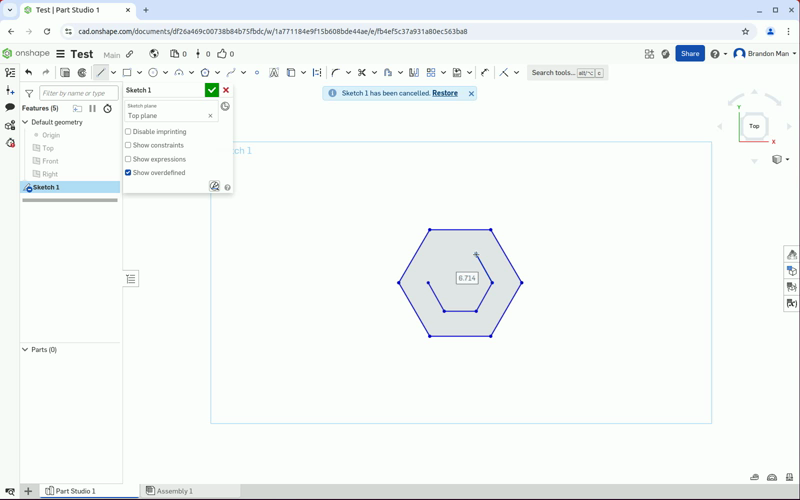
mouse_move(506, 254)
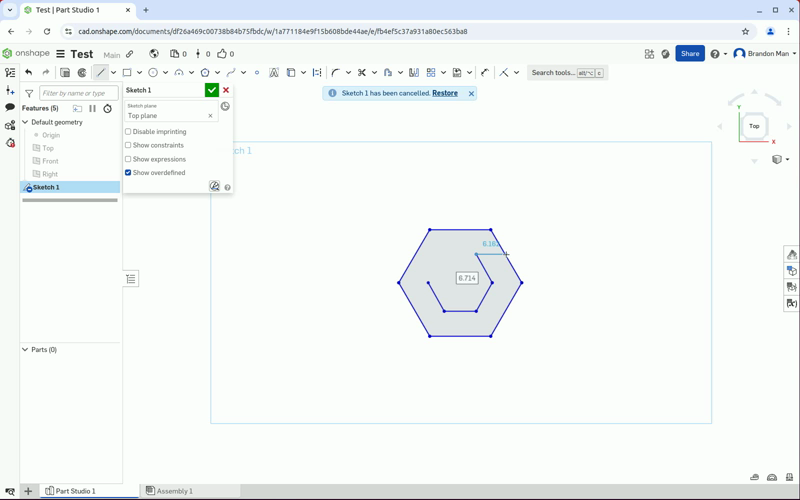
mouse_move(444, 254)
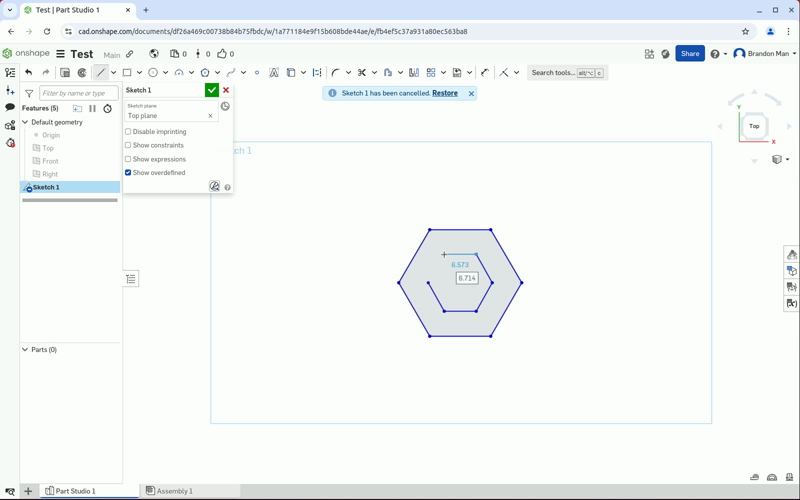
click(444, 254)
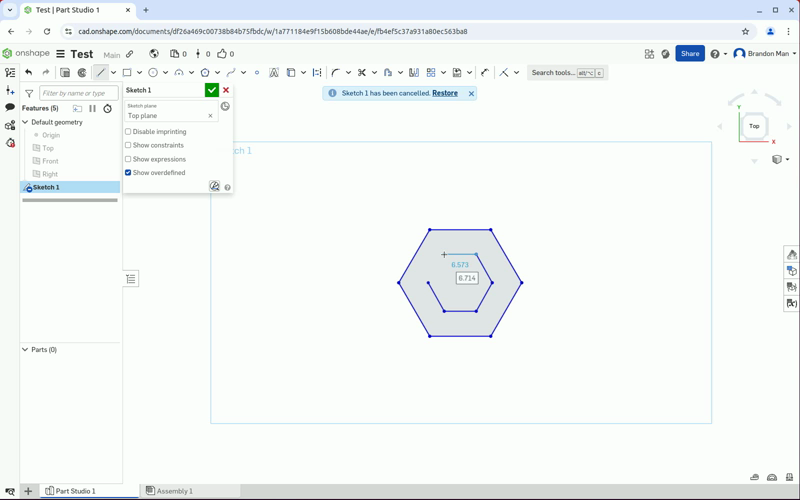
key_up(shift)
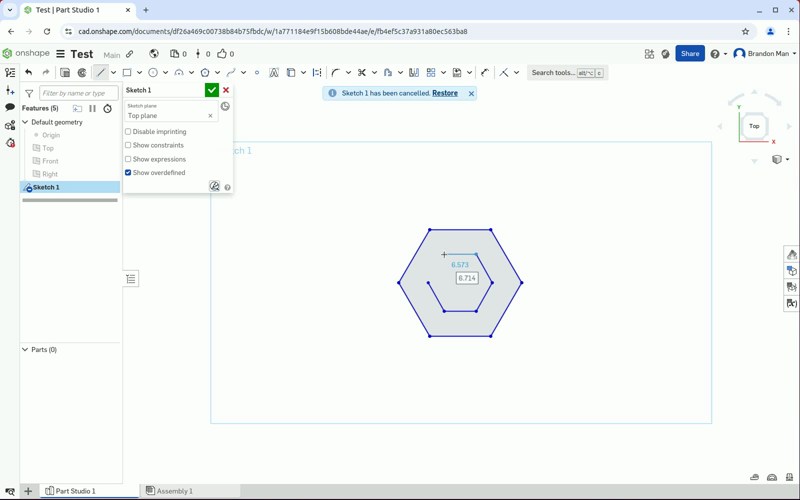
mouse_move(474, 254)
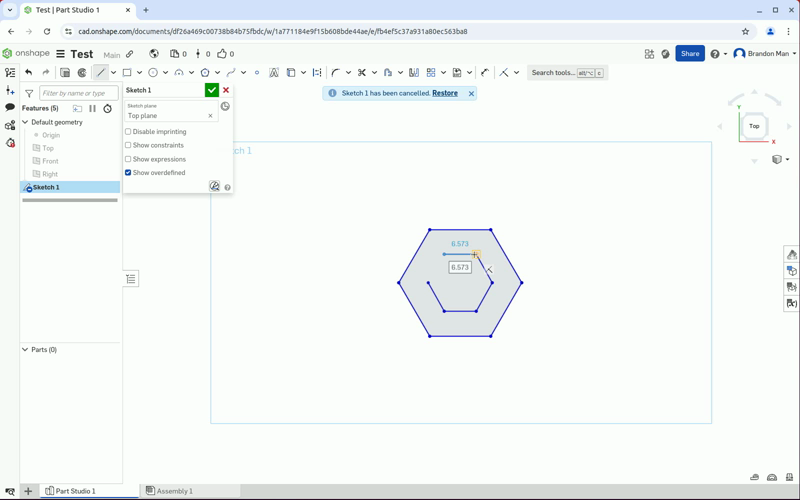
key_down(shift)
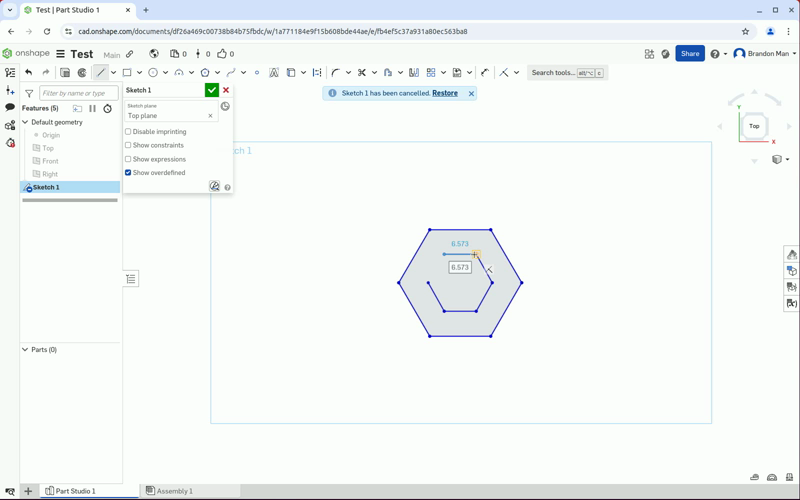
mouse_move(428, 282)
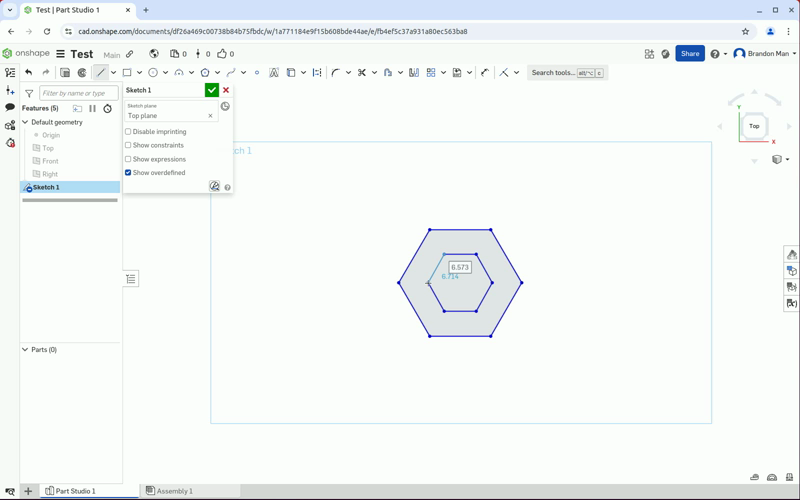
key_up(shift)
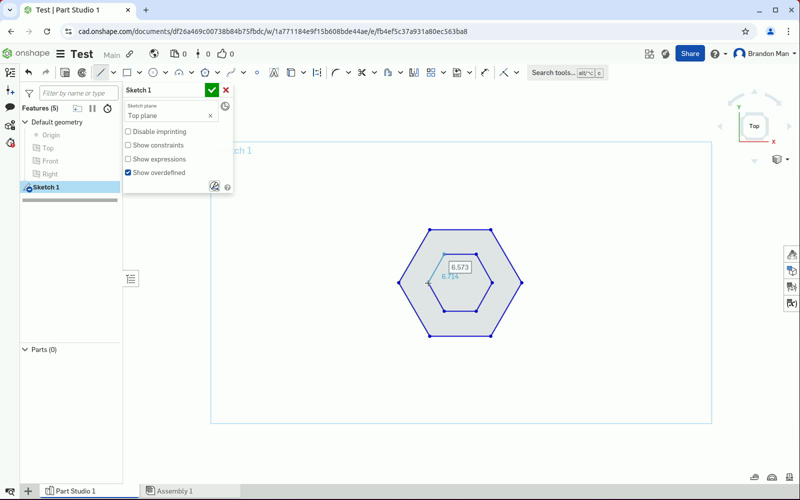
click(428, 282)
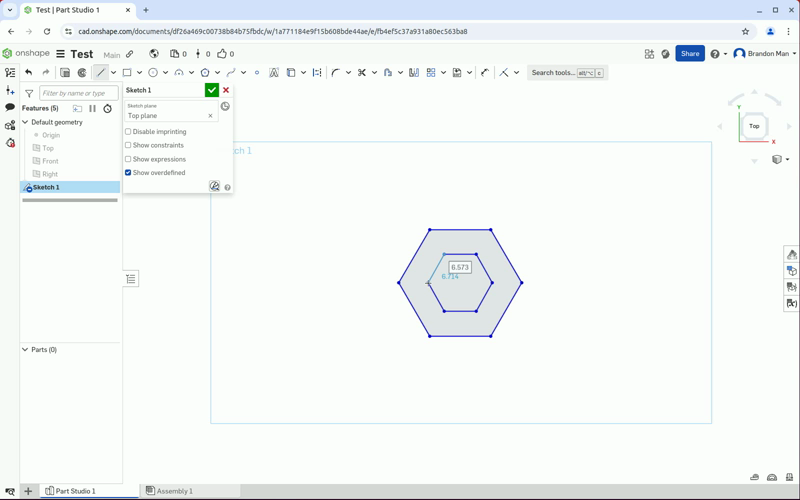
key(esc)
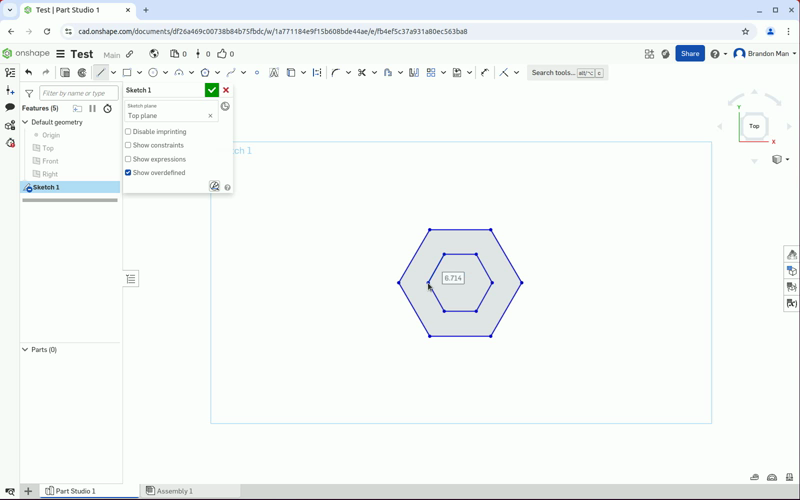
mouse_move(426, 317)
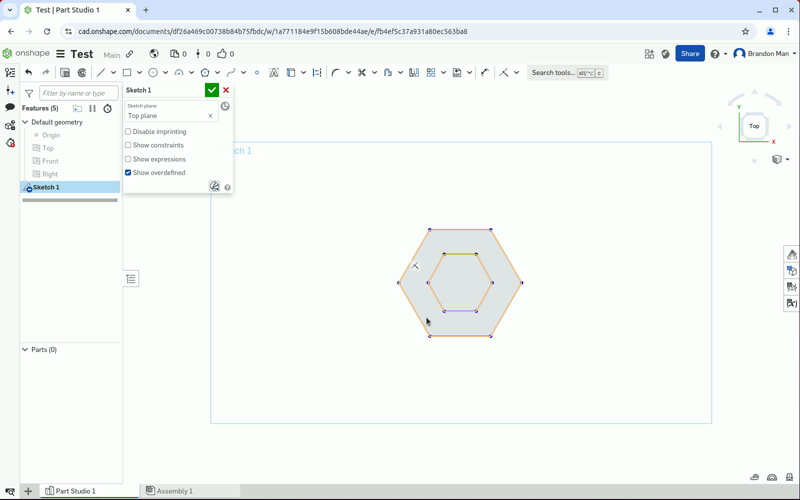
click(426, 317)
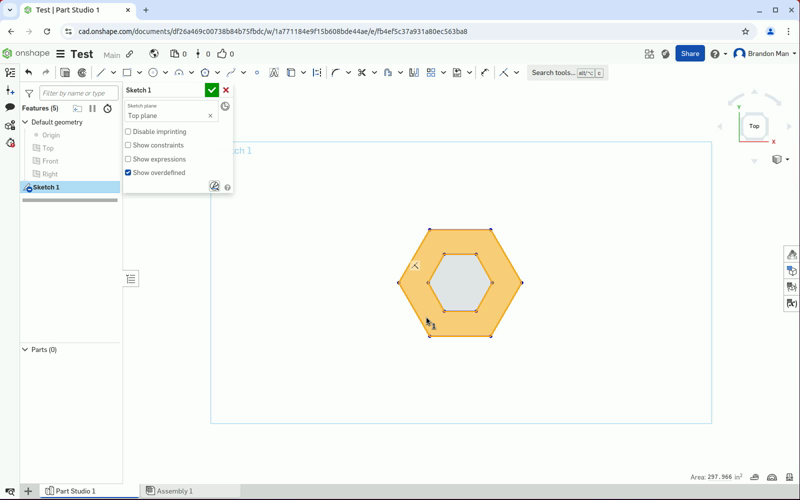
mouse_move(73, 352)
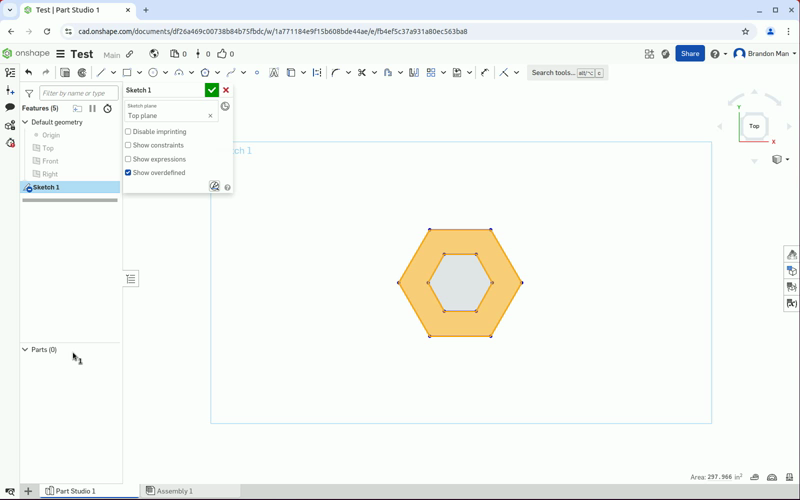
key(shift+y)
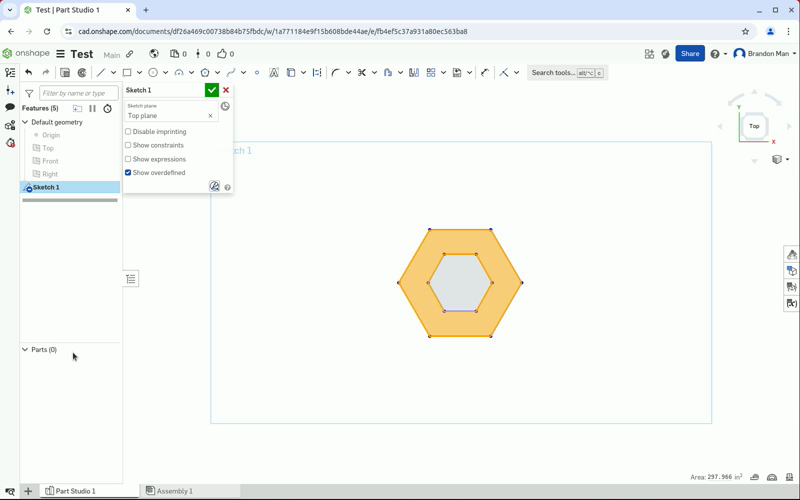
key(shift+e)
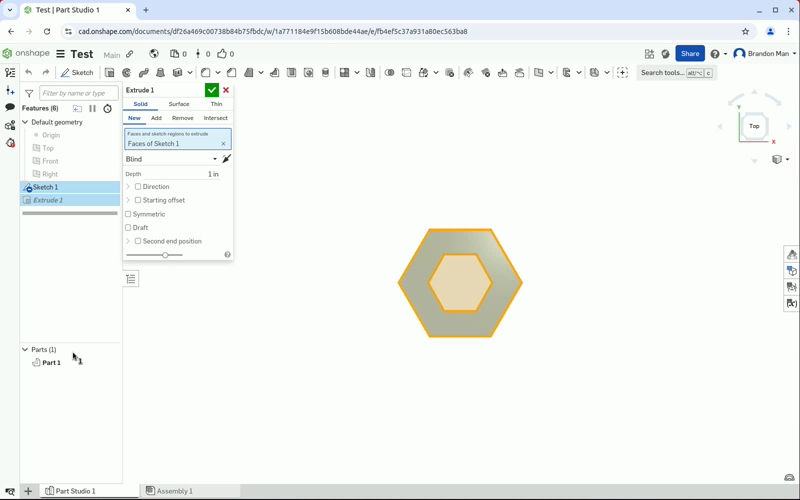
mouse_move(143, 106)
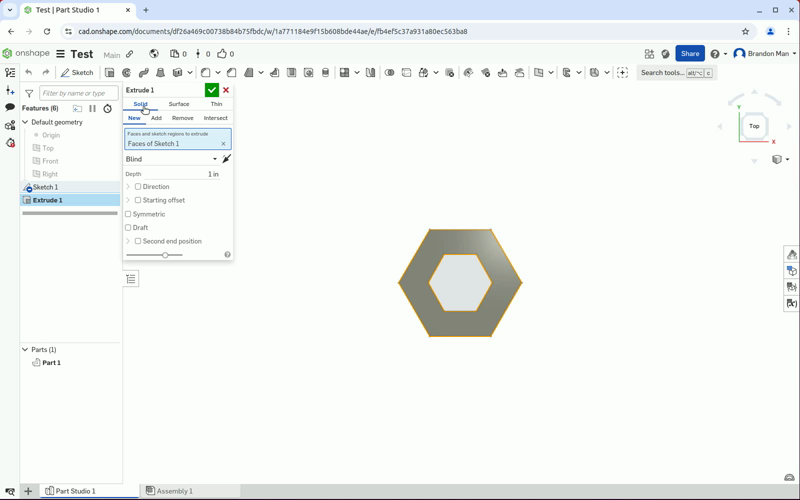
click(143, 106)
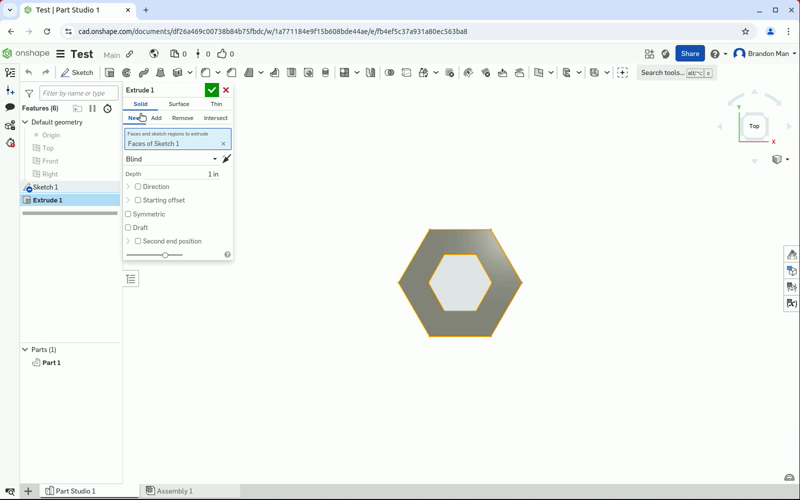
mouse_move(137, 120)
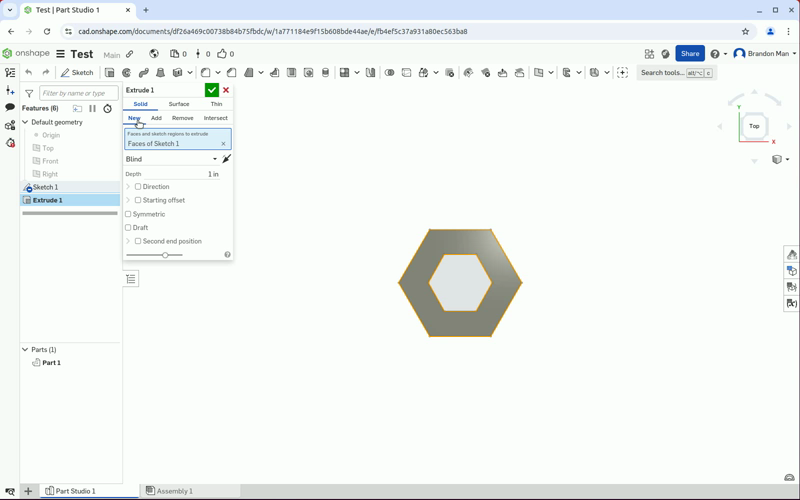
click(137, 120)
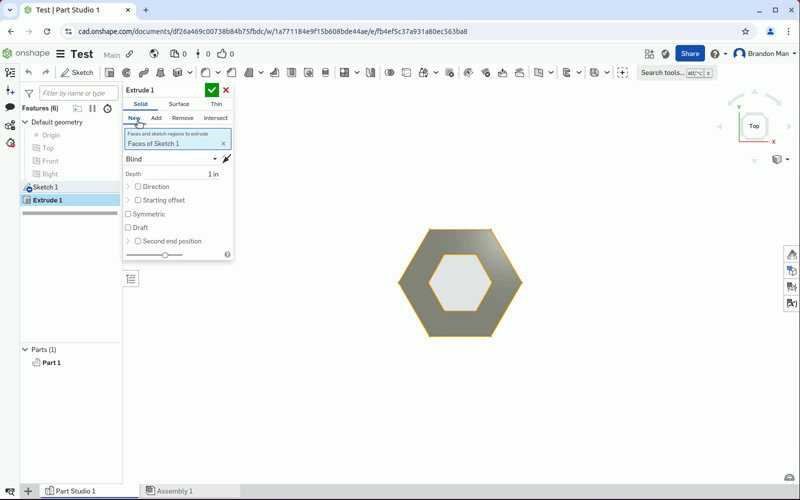
key(tab, 4)
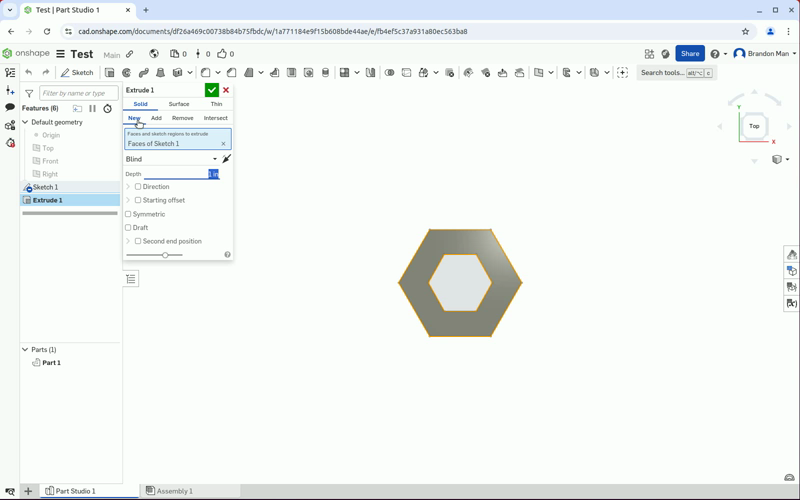
text(23.108)
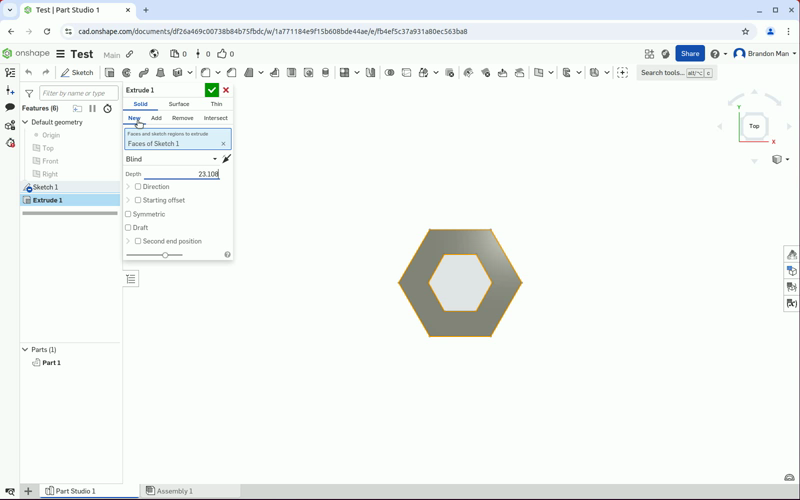
key(enter)
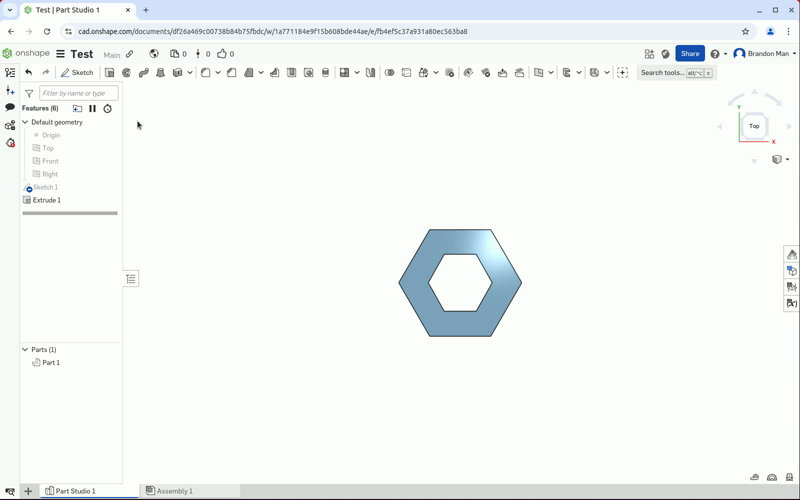
key(shift+h)
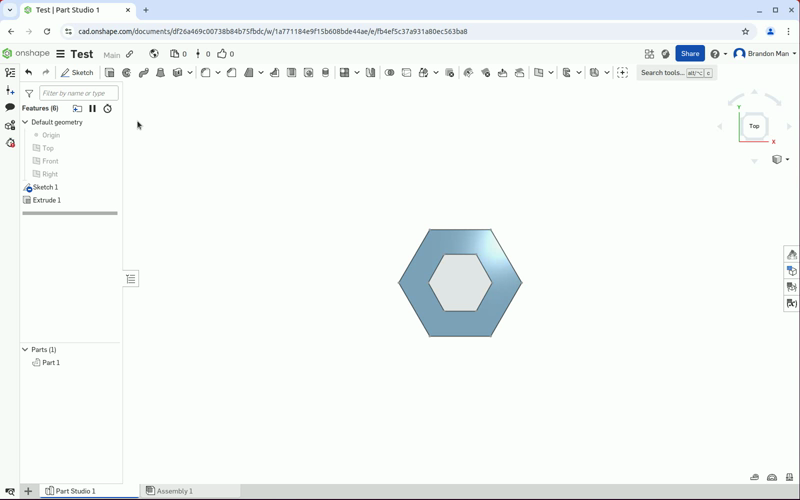
key(shift+h)
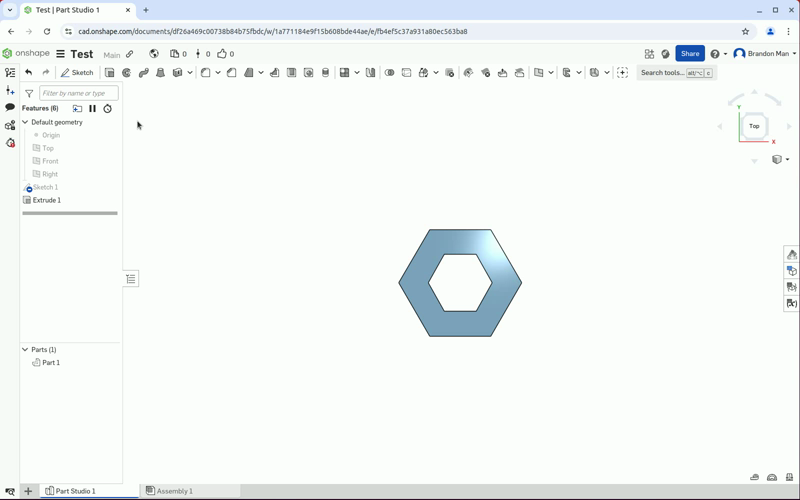
mouse_move(73, 189)
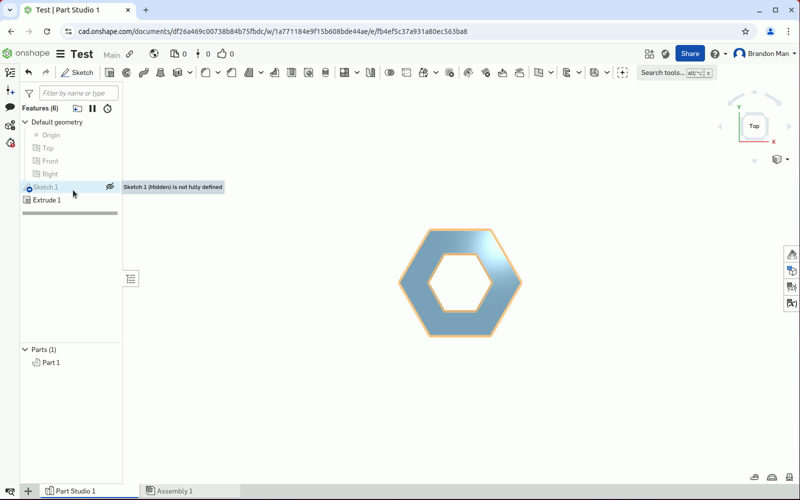
click(73, 189)
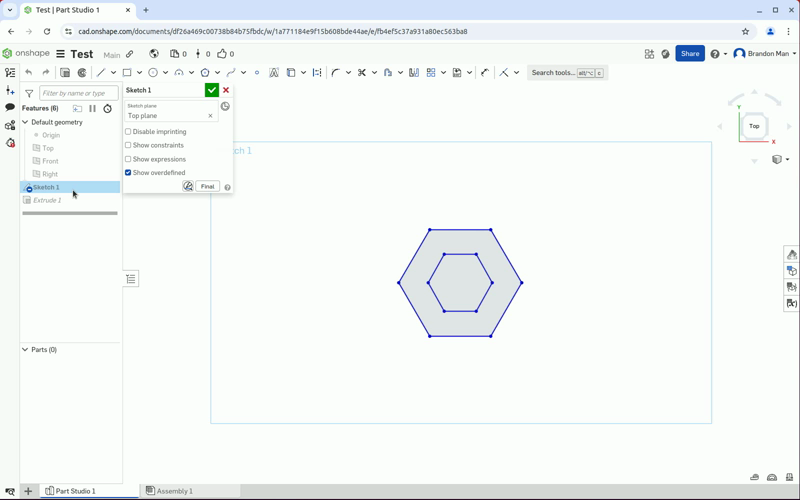
mouse_move(229, 92)
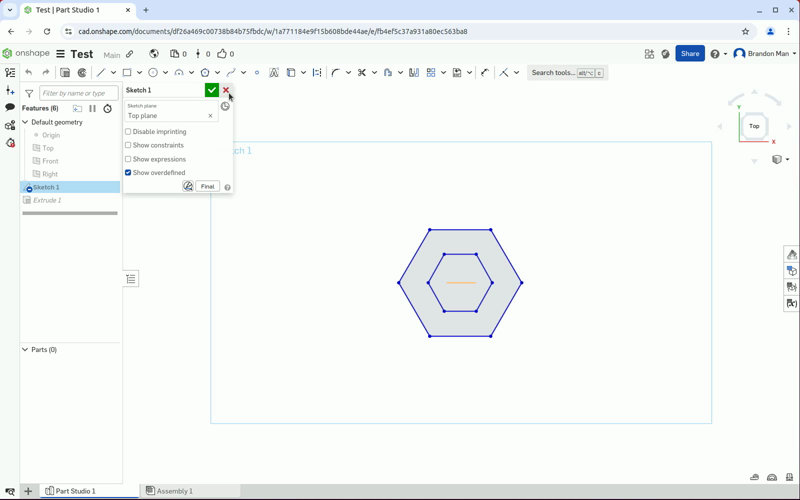
click(229, 92)
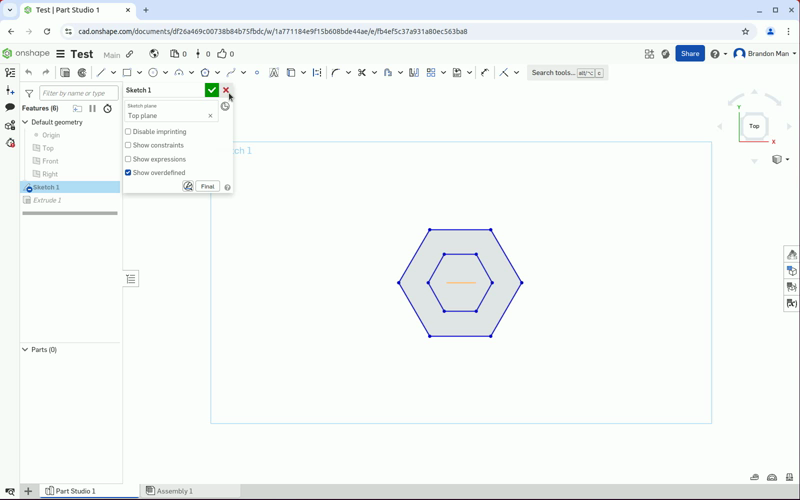
key(shift+s)
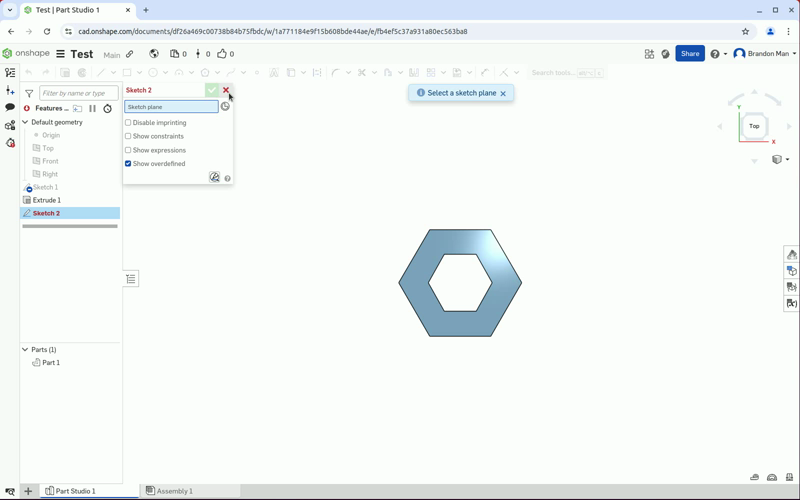
mouse_move(73, 150)
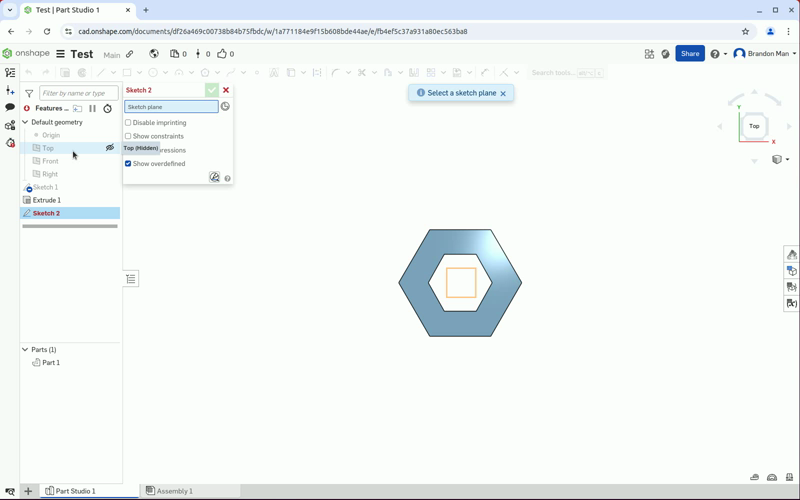
click(73, 150)
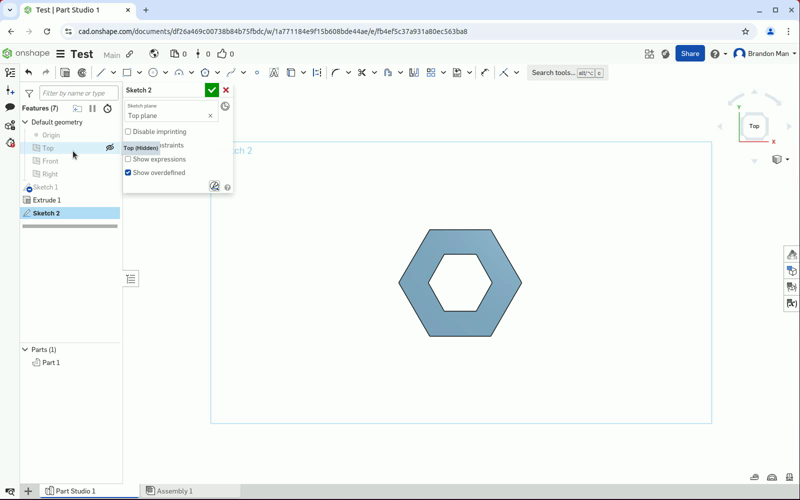
mouse_move(73, 352)
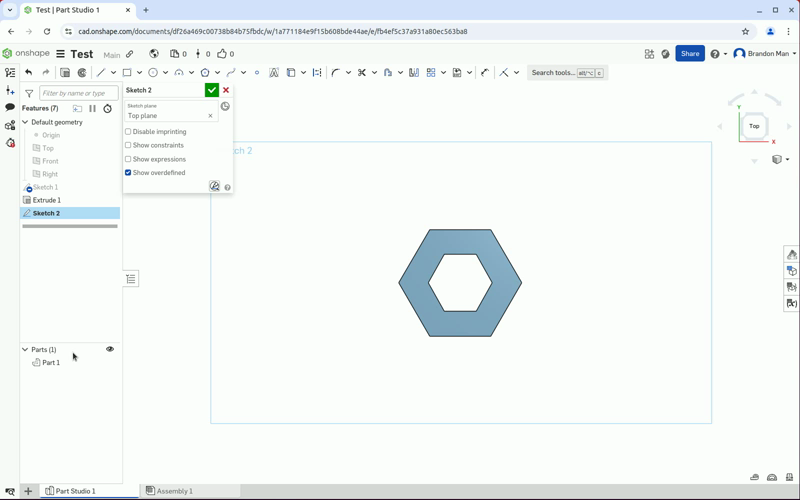
key(y)
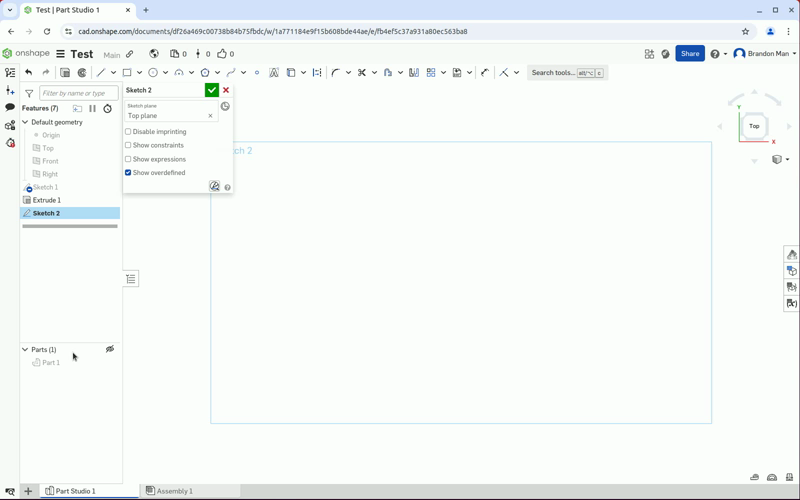
key(l)
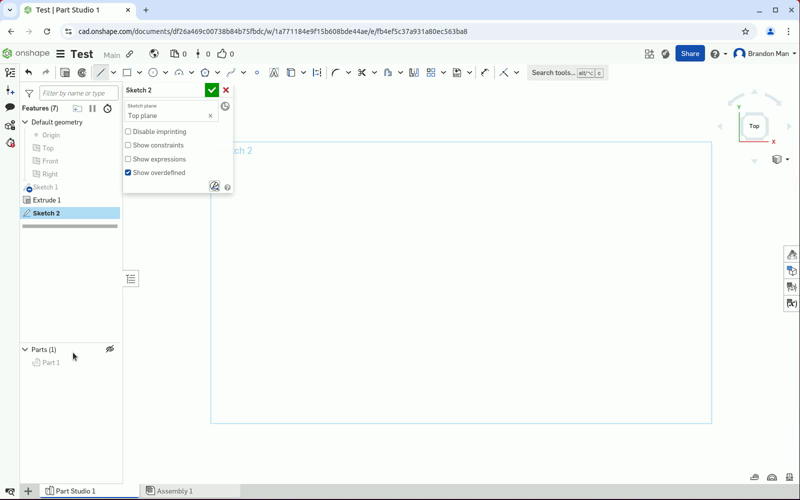
key_down(shift)
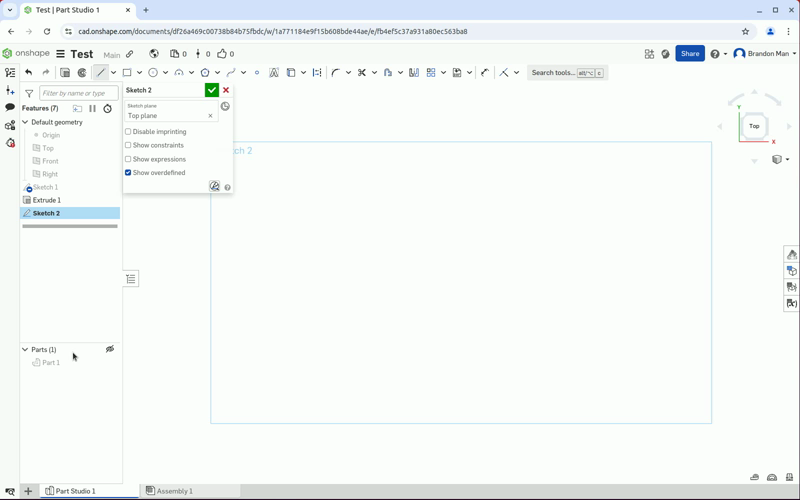
mouse_move(363, 282)
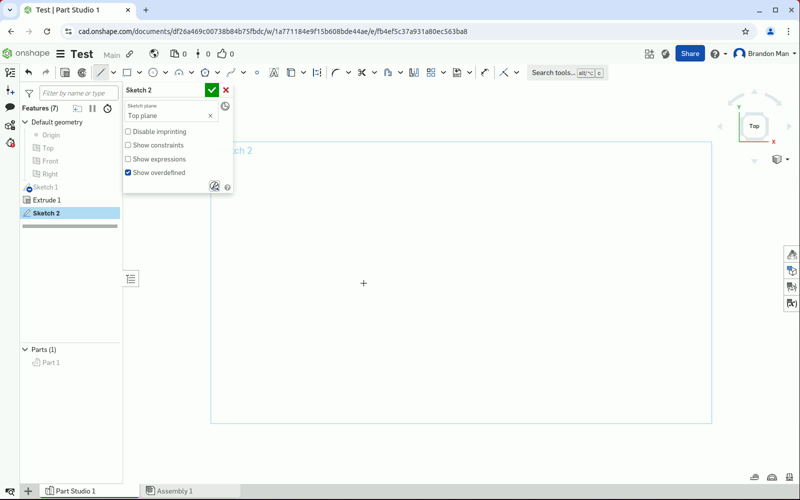
click(363, 282)
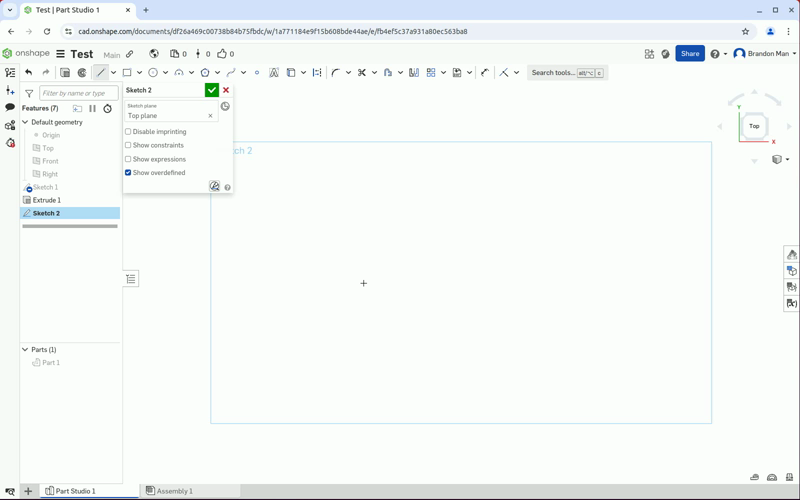
key_up(shift)
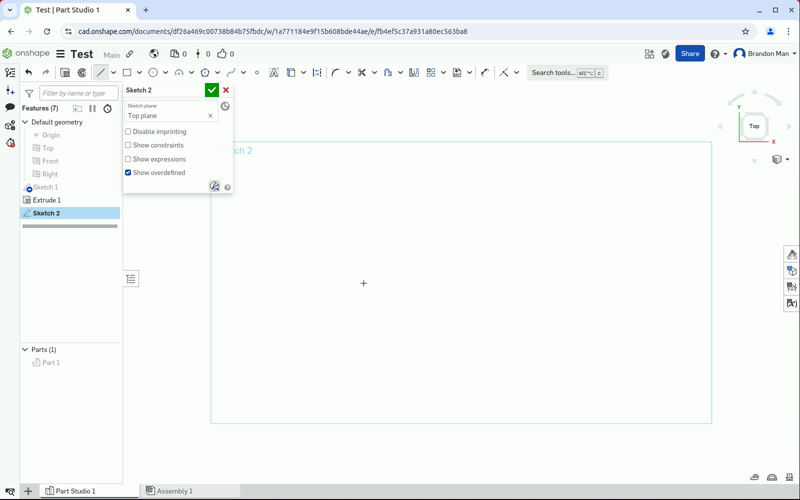
key_down(shift)
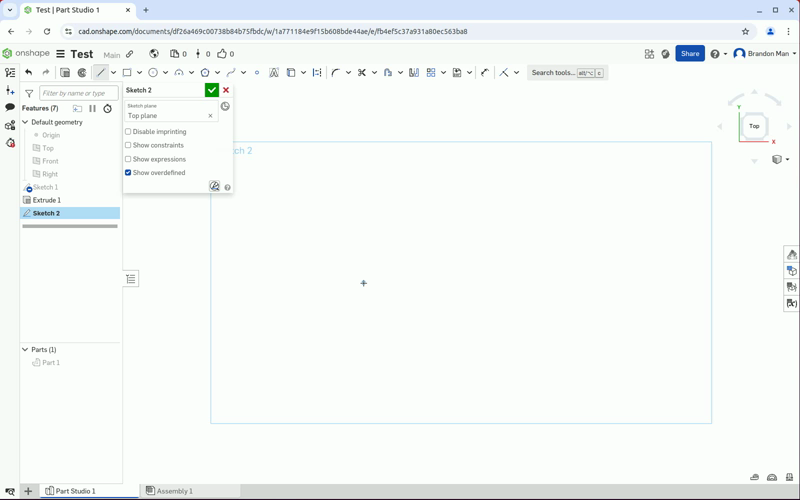
mouse_move(412, 366)
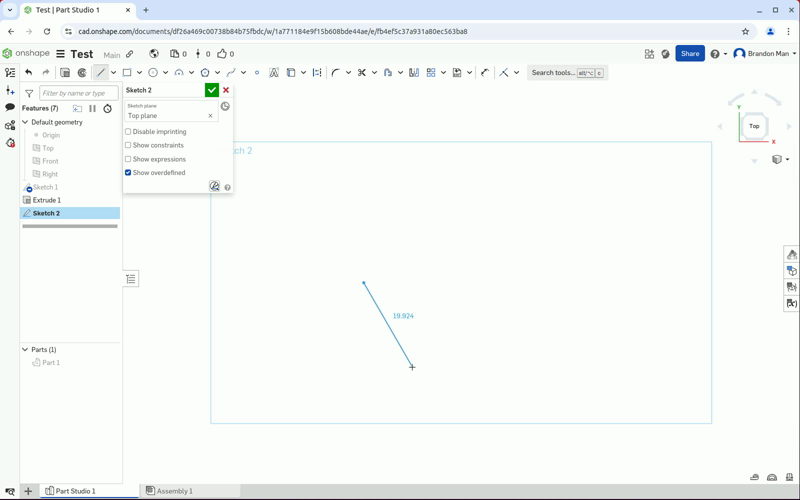
click(412, 366)
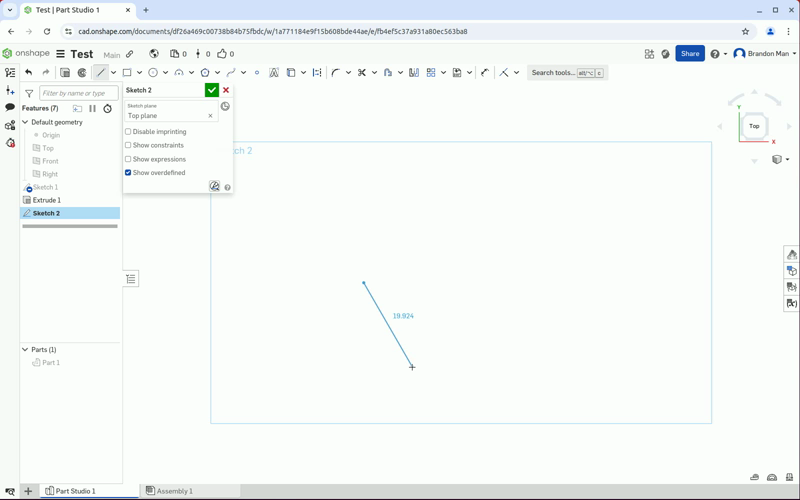
key_up(shift)
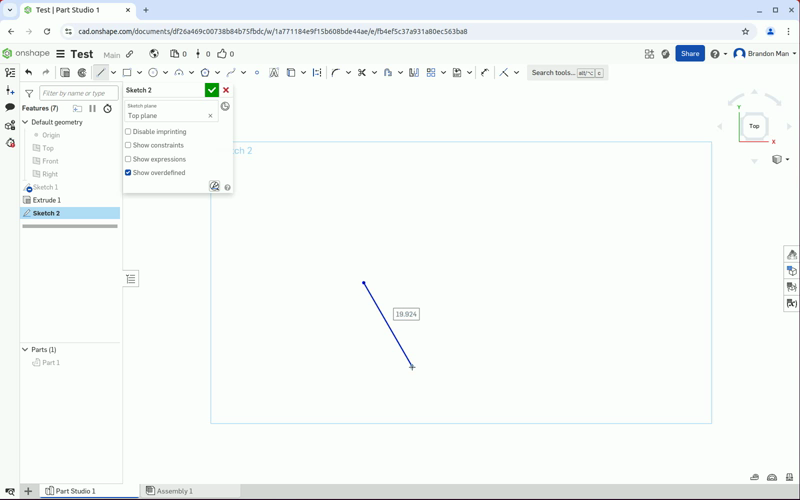
key_down(shift)
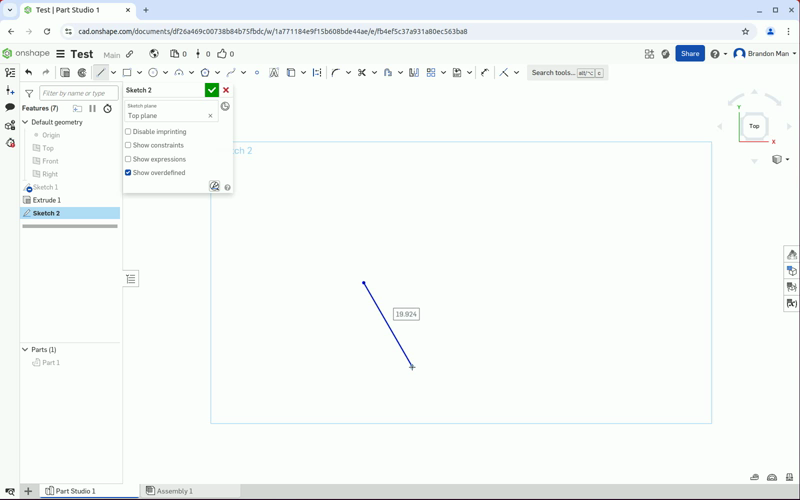
mouse_move(508, 366)
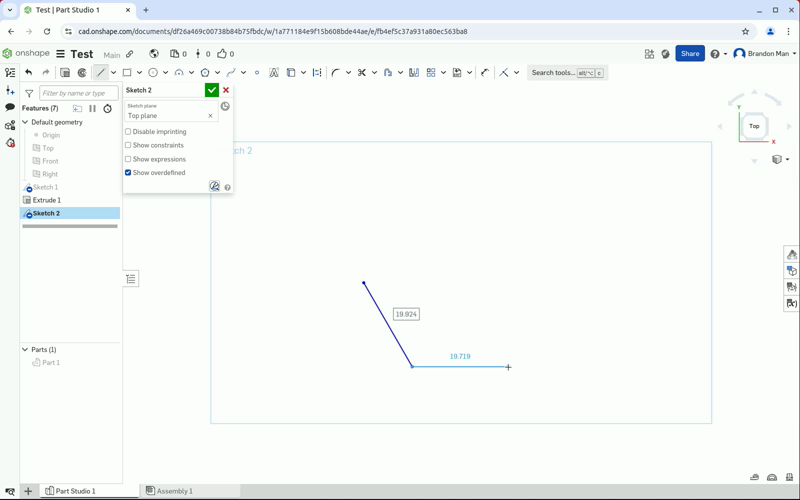
click(508, 366)
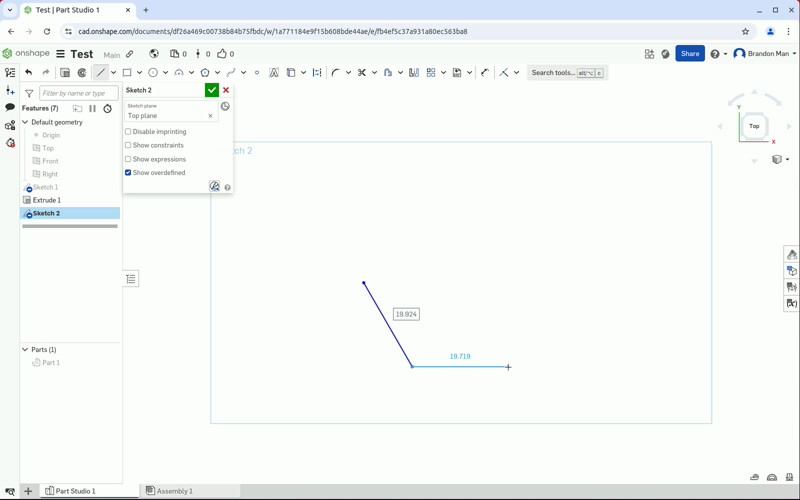
key_up(shift)
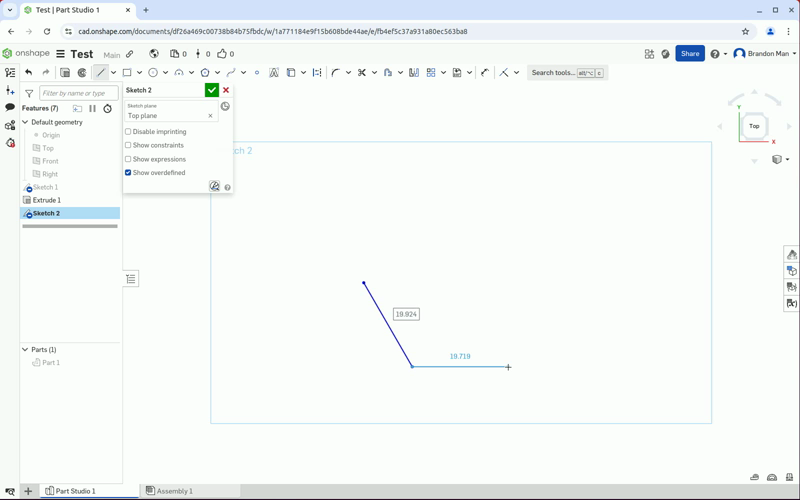
key_down(shift)
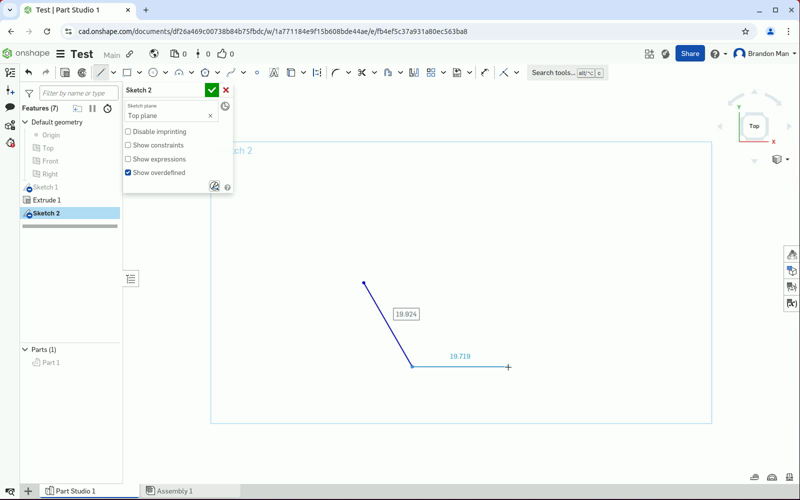
mouse_move(557, 282)
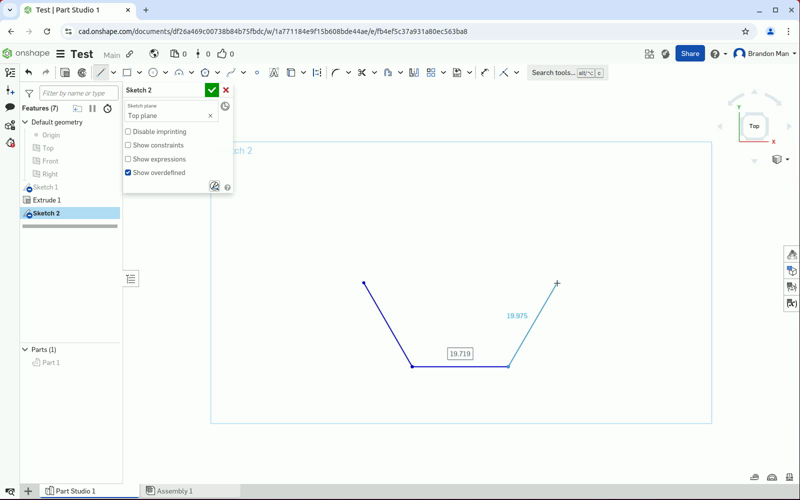
click(557, 282)
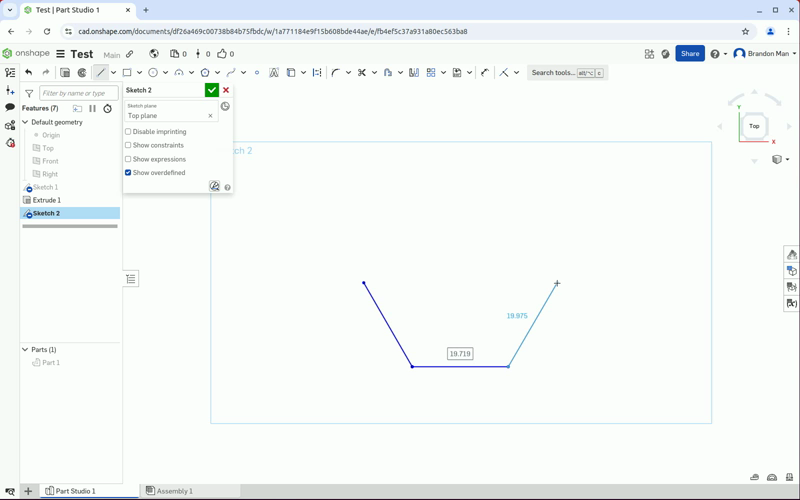
key_up(shift)
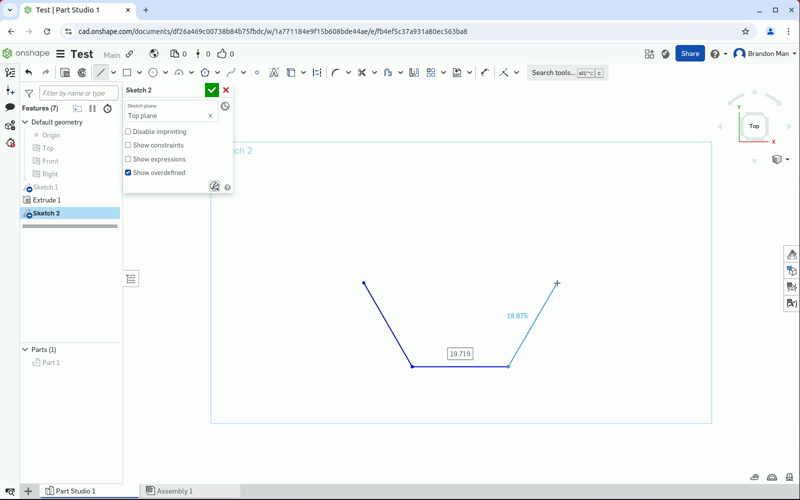
key_down(shift)
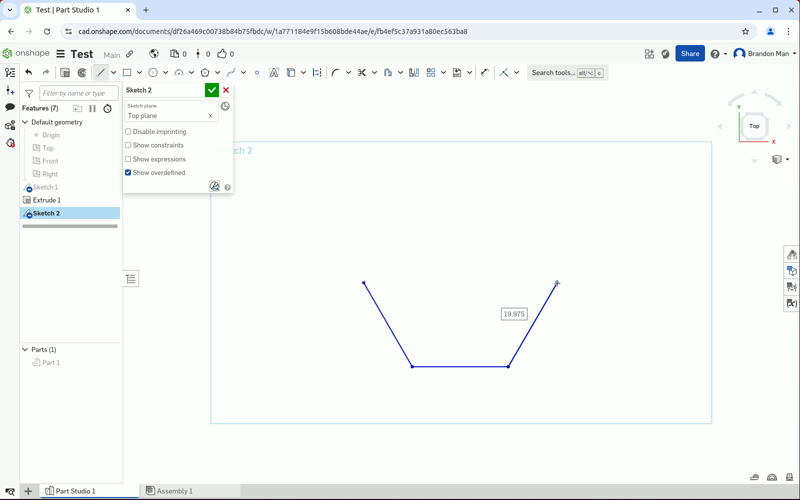
mouse_move(508, 199)
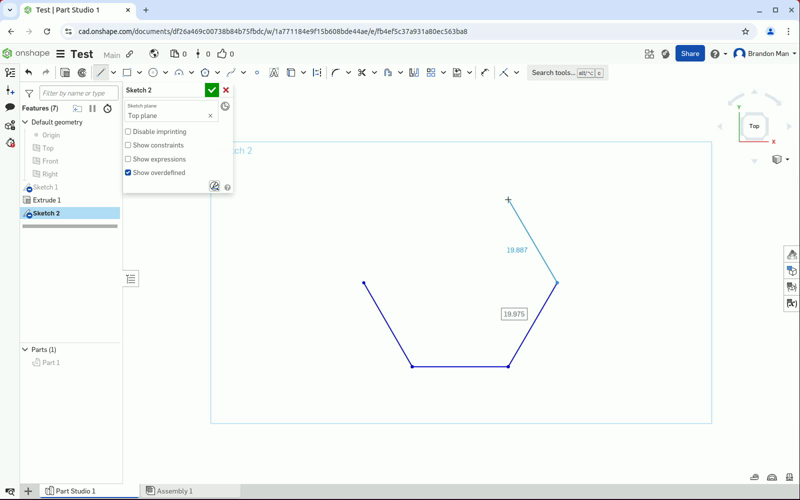
click(508, 199)
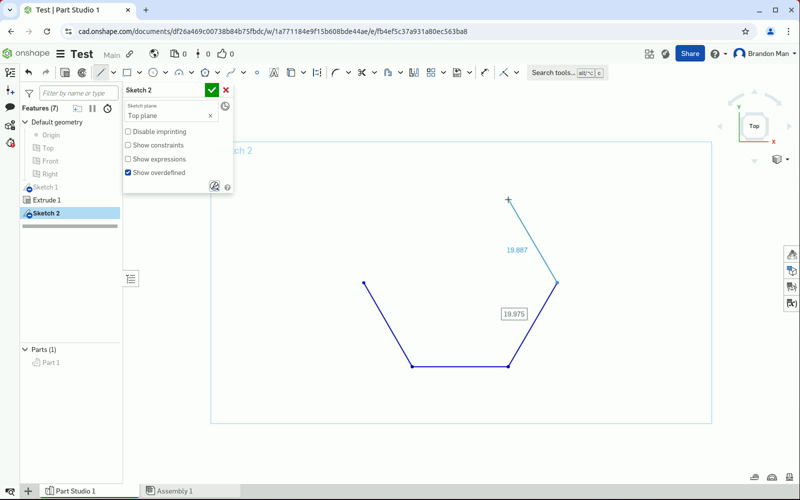
key_up(shift)
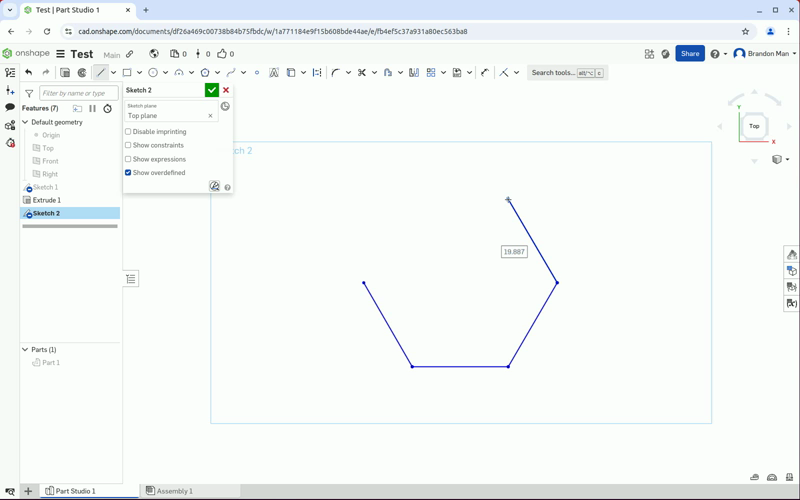
key_down(shift)
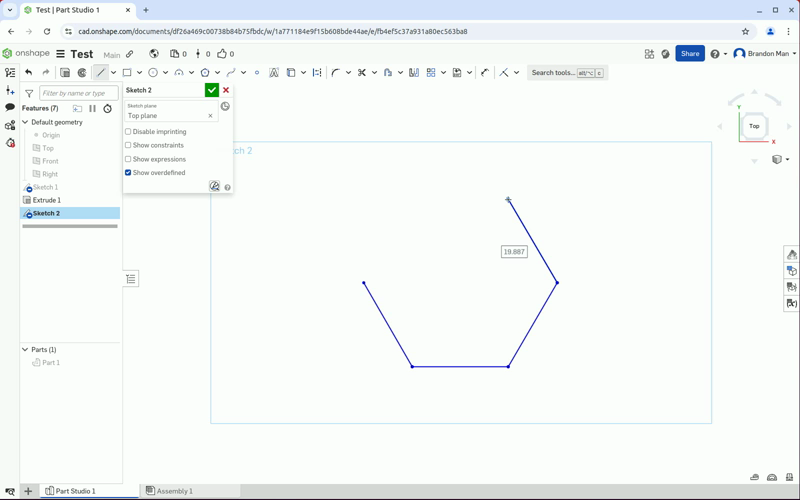
mouse_move(412, 199)
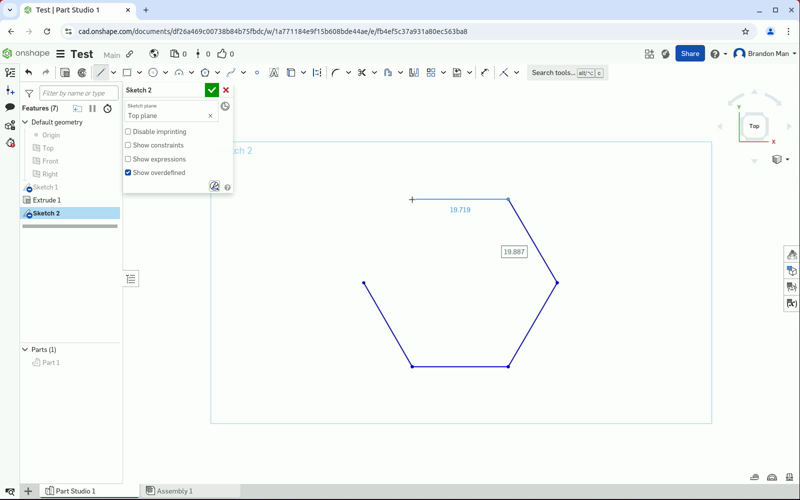
click(412, 199)
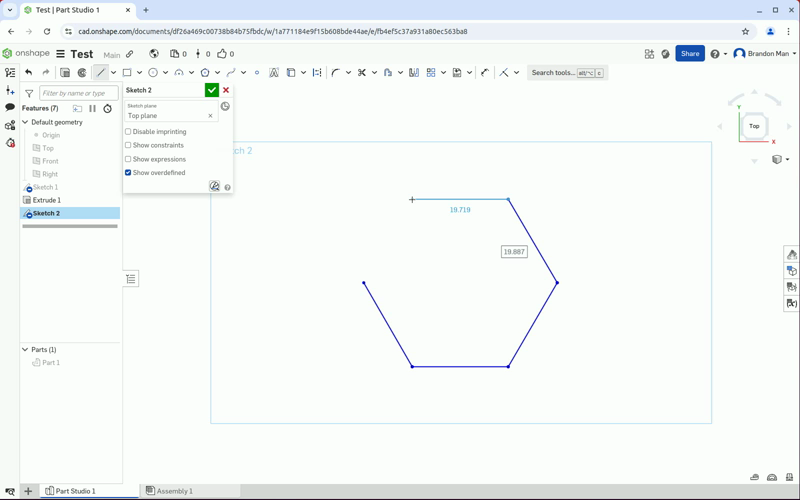
key_up(shift)
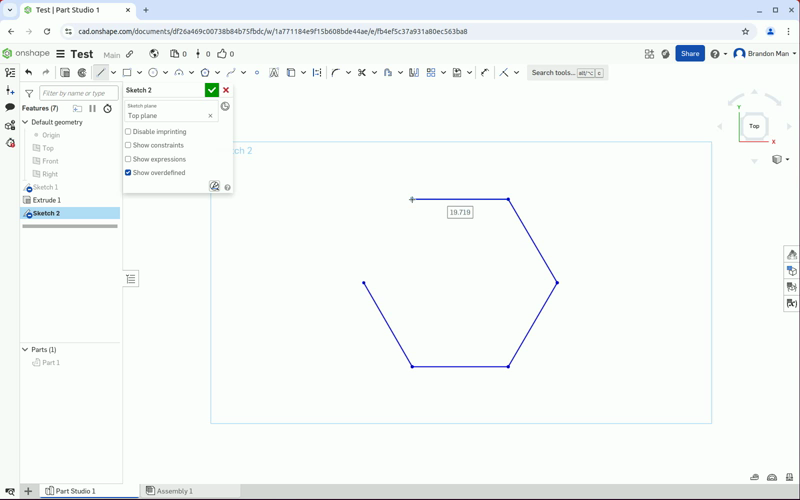
key_down(shift)
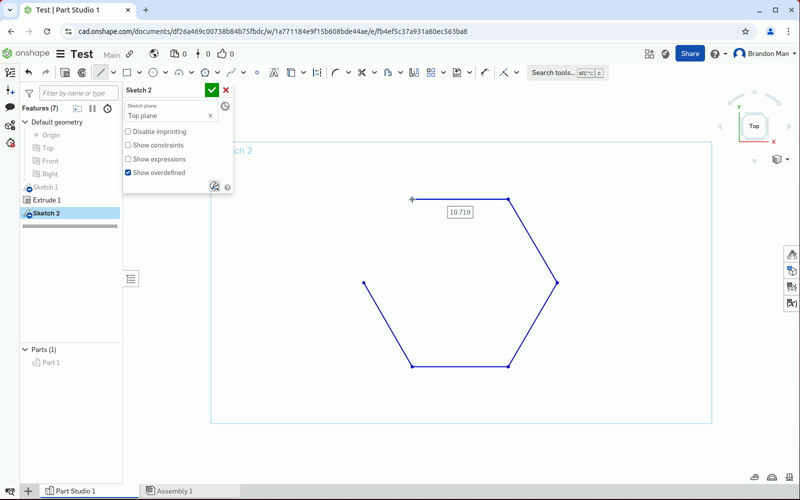
mouse_move(363, 282)
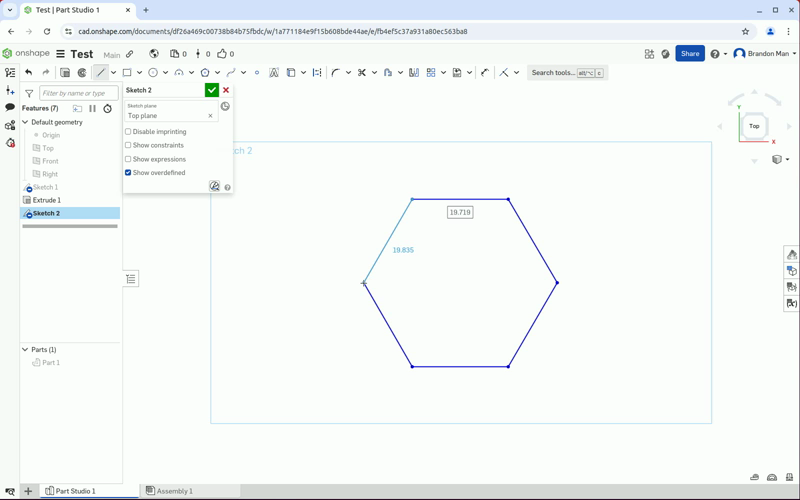
key_up(shift)
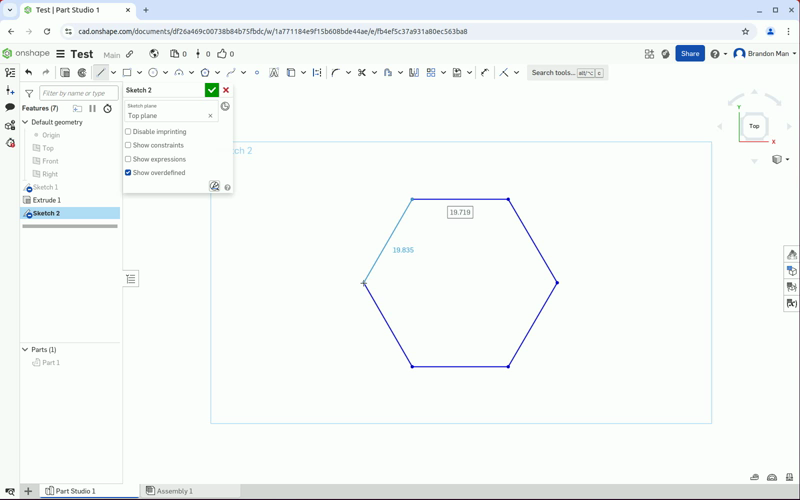
click(363, 282)
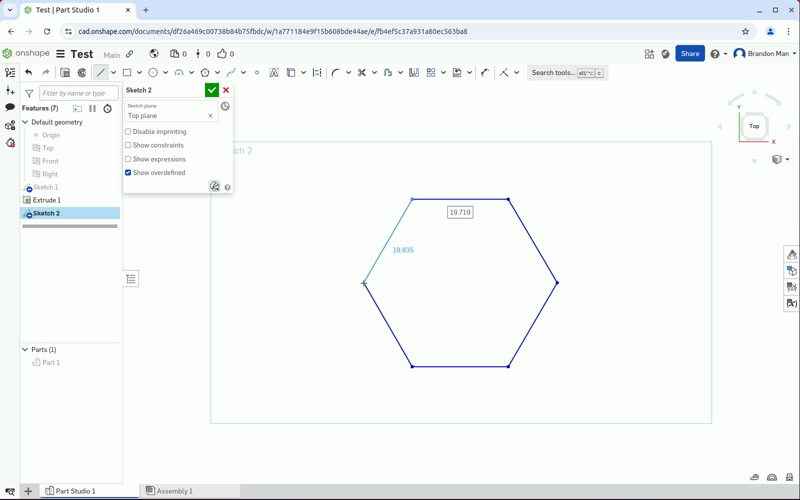
key(esc)
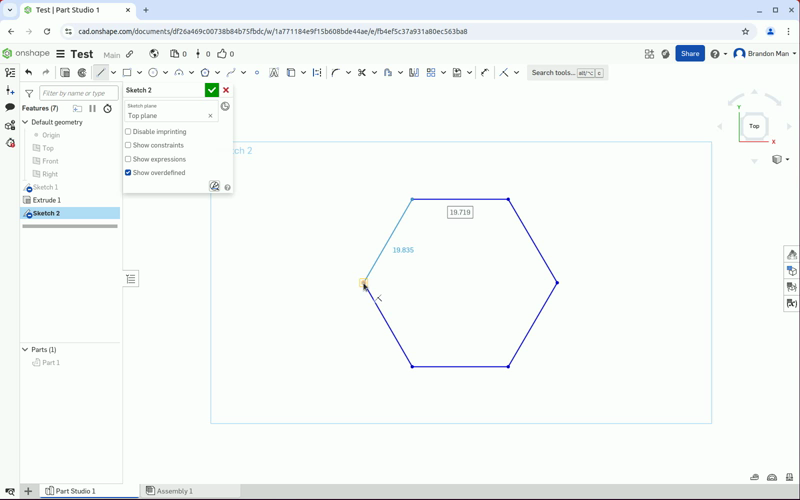
key(l)
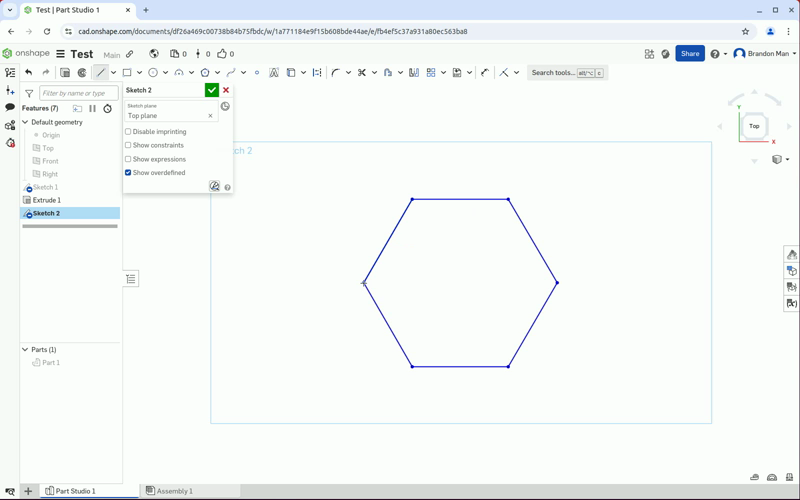
key_down(shift)
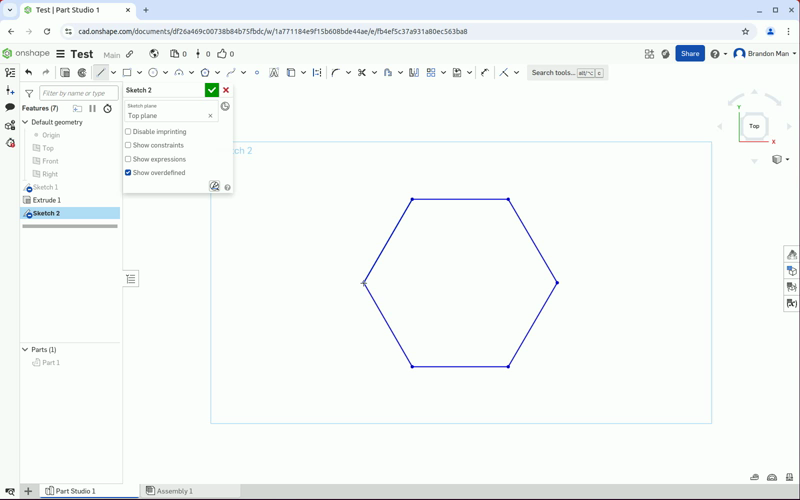
mouse_move(396, 282)
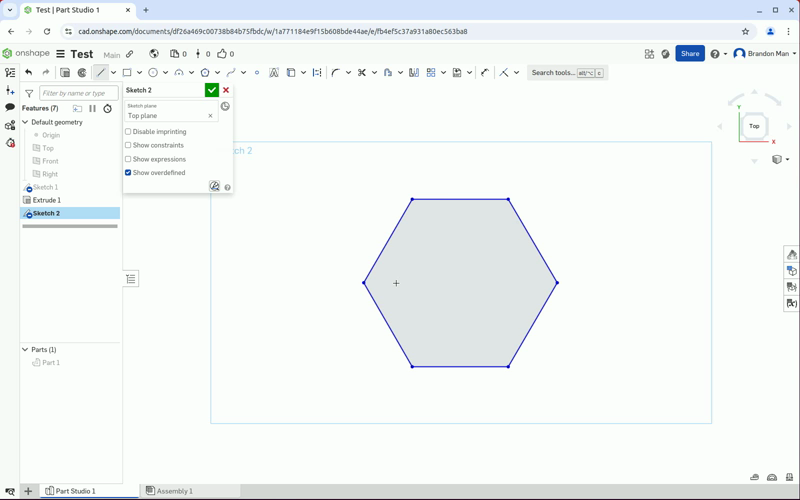
click(396, 282)
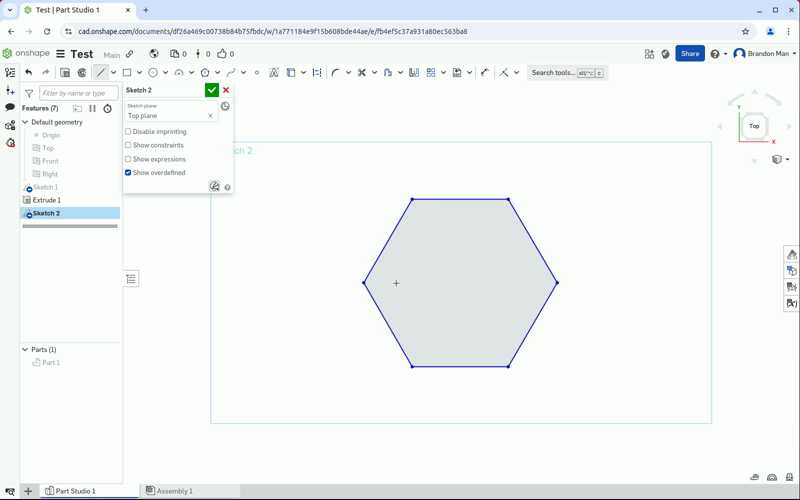
key_up(shift)
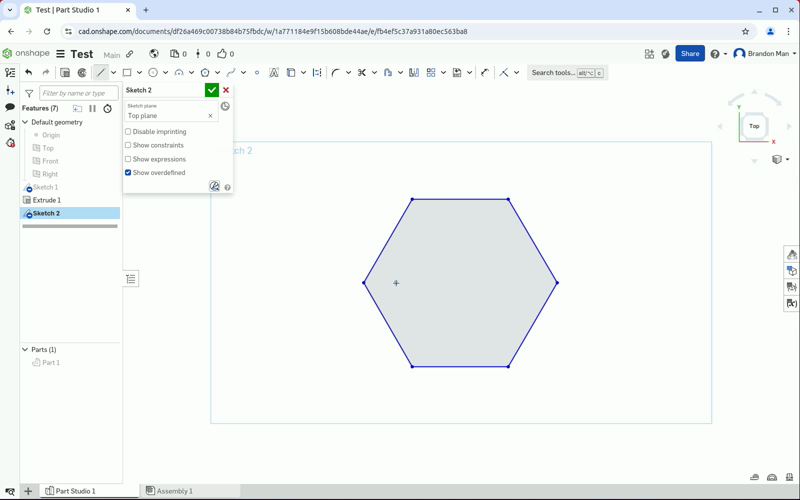
key_down(shift)
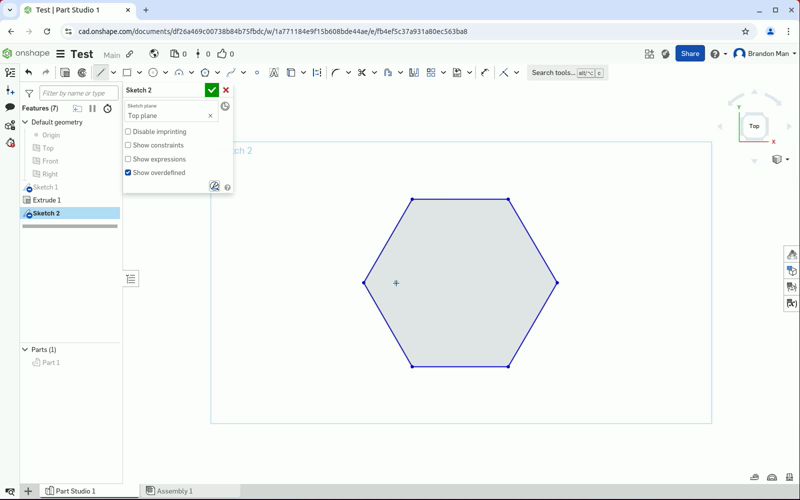
mouse_move(428, 337)
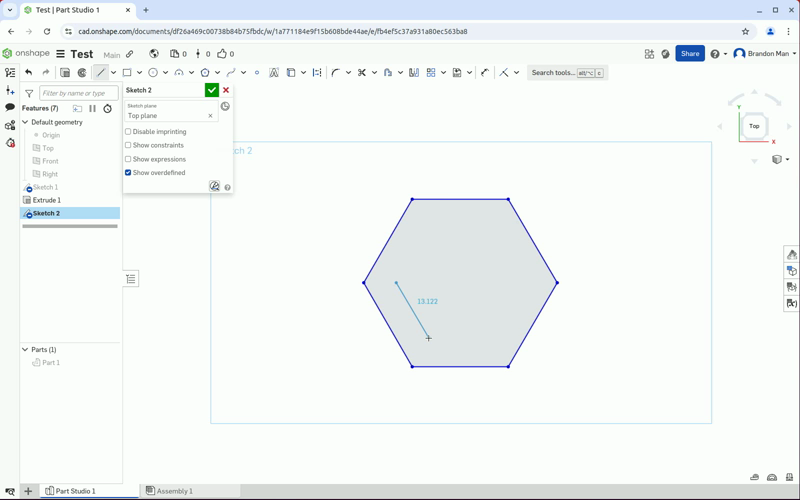
click(428, 337)
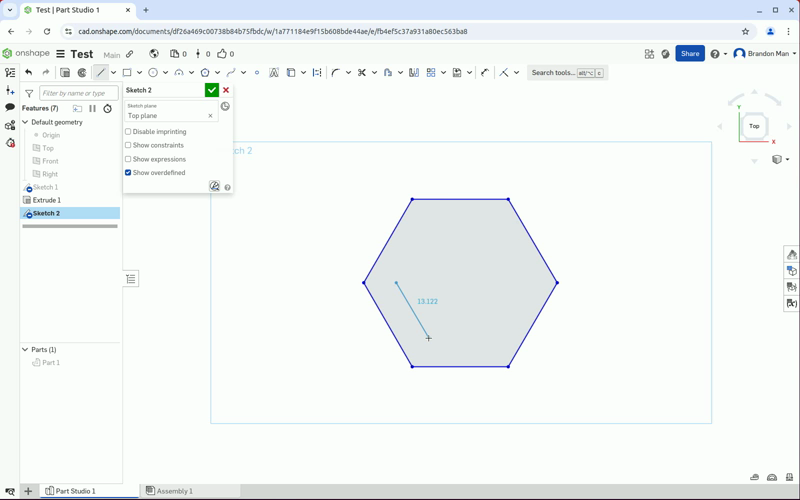
key_up(shift)
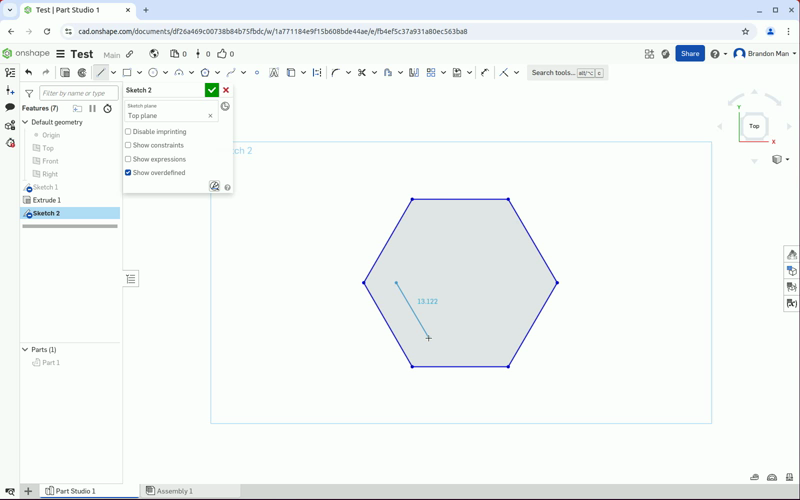
key_down(shift)
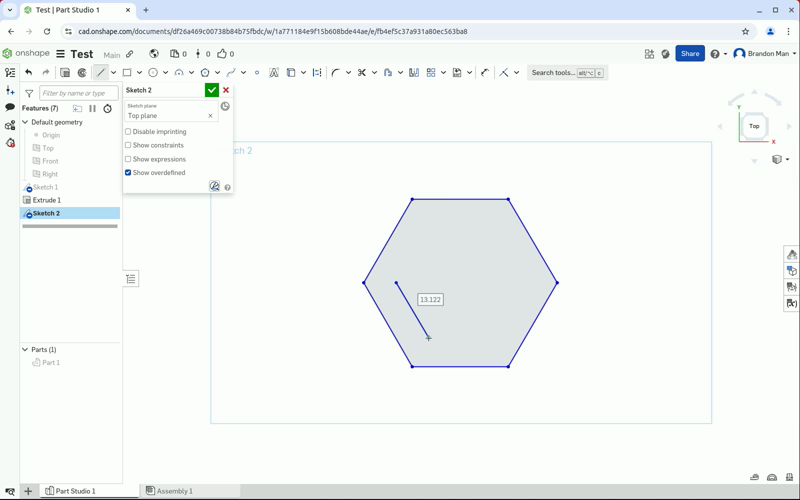
mouse_move(492, 337)
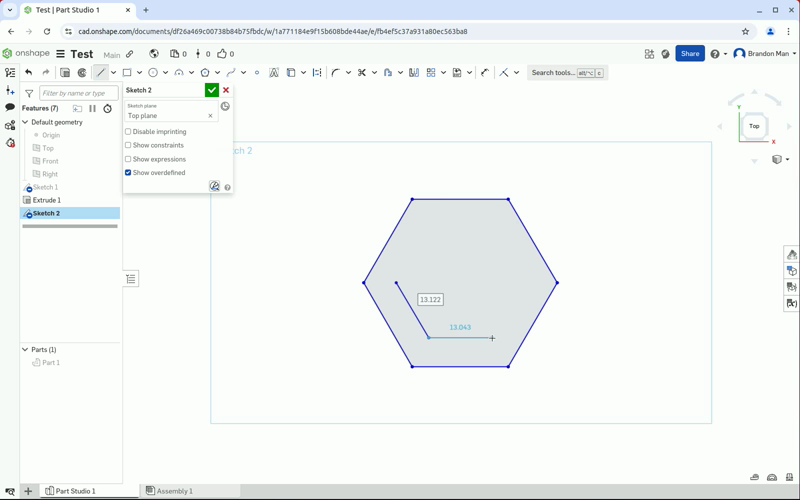
click(492, 337)
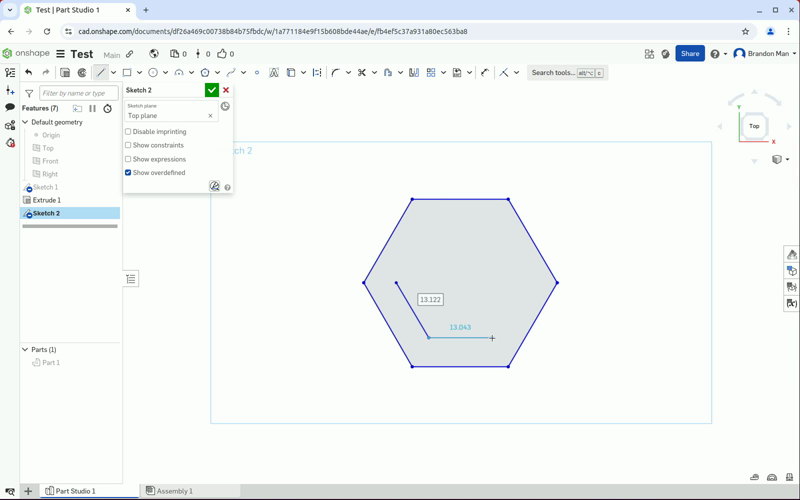
key_up(shift)
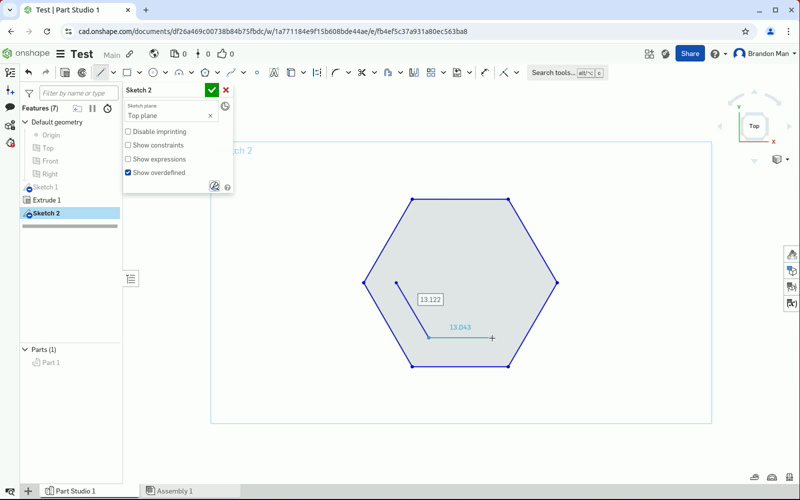
key_down(shift)
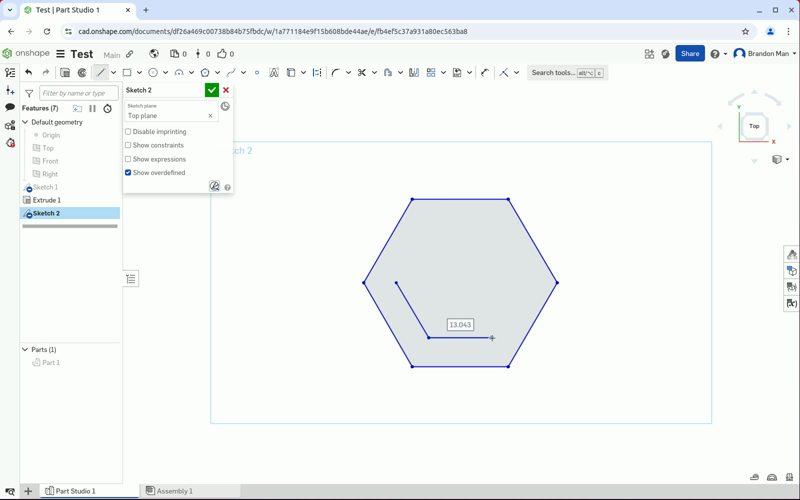
mouse_move(524, 282)
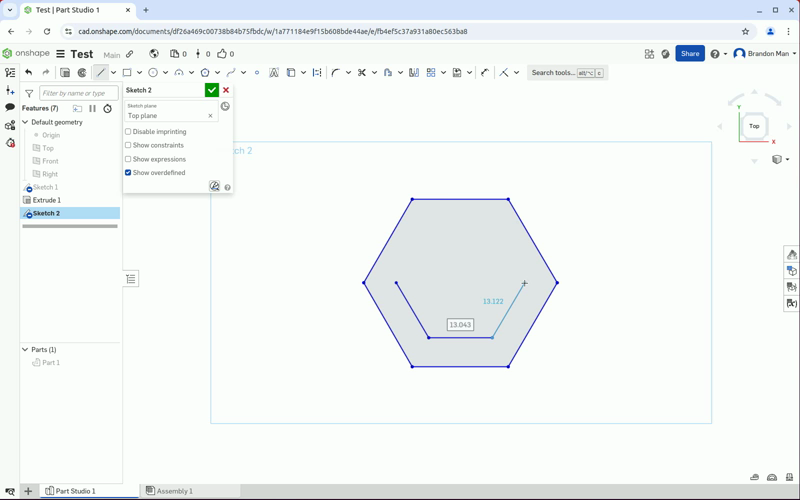
click(524, 282)
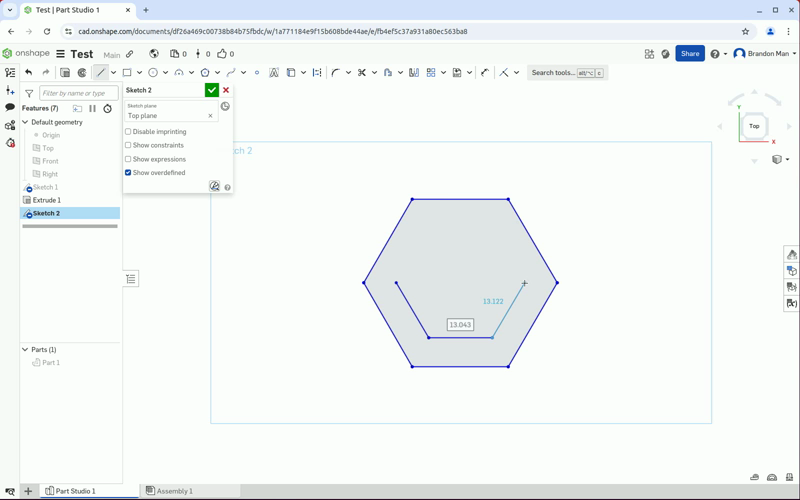
key_up(shift)
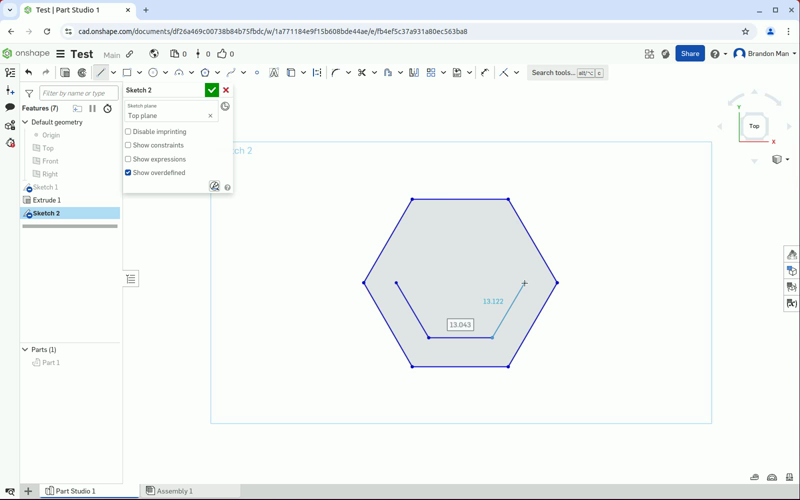
key_down(shift)
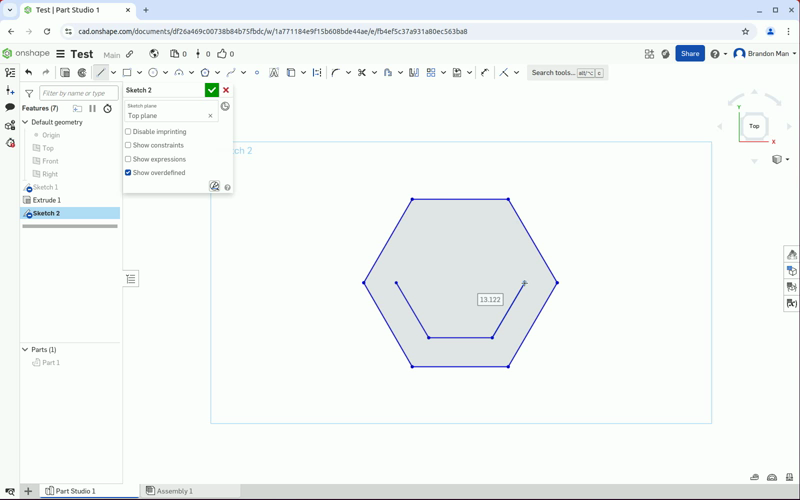
mouse_move(492, 228)
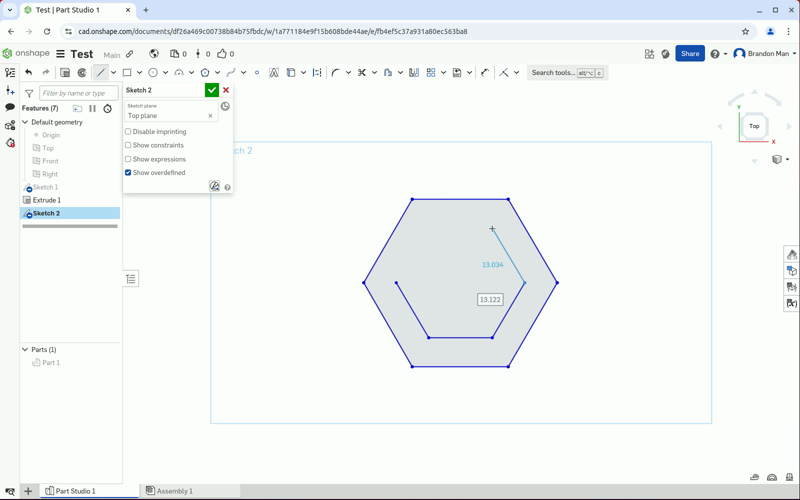
click(492, 228)
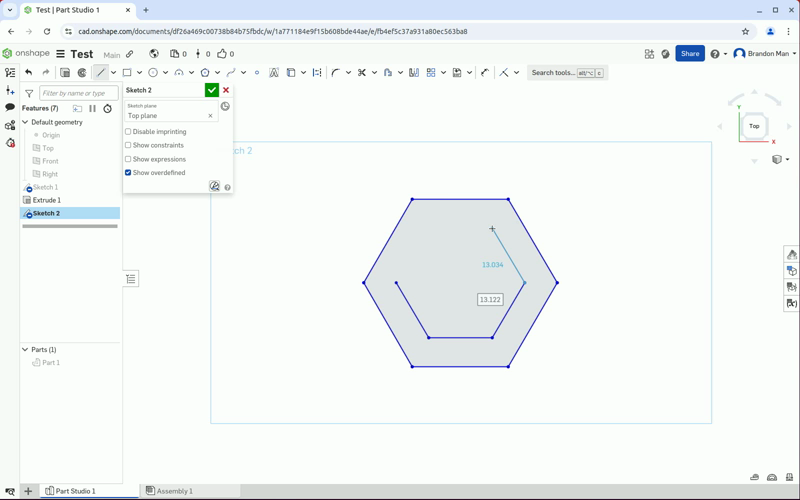
key_up(shift)
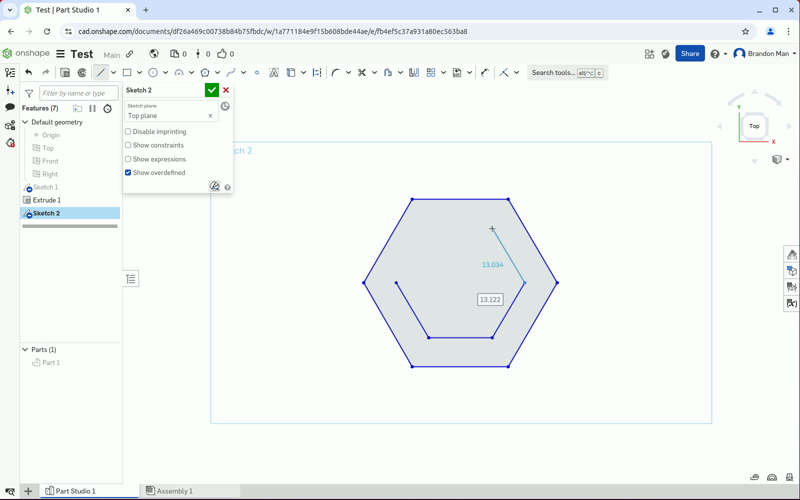
key_down(shift)
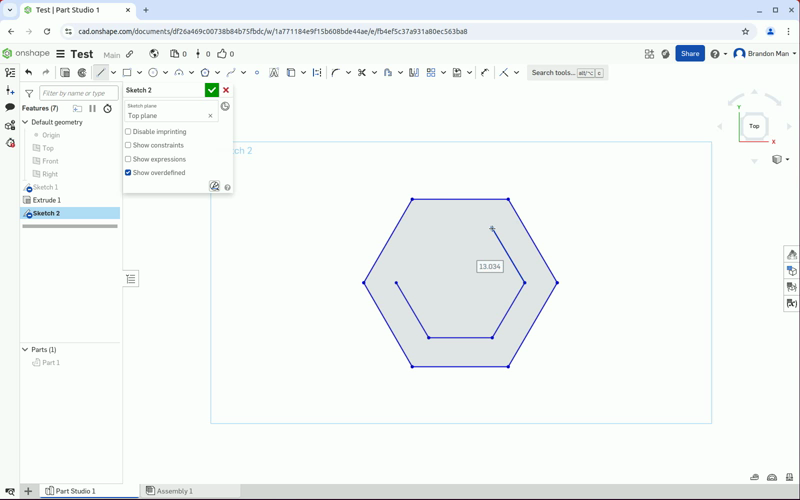
mouse_move(428, 228)
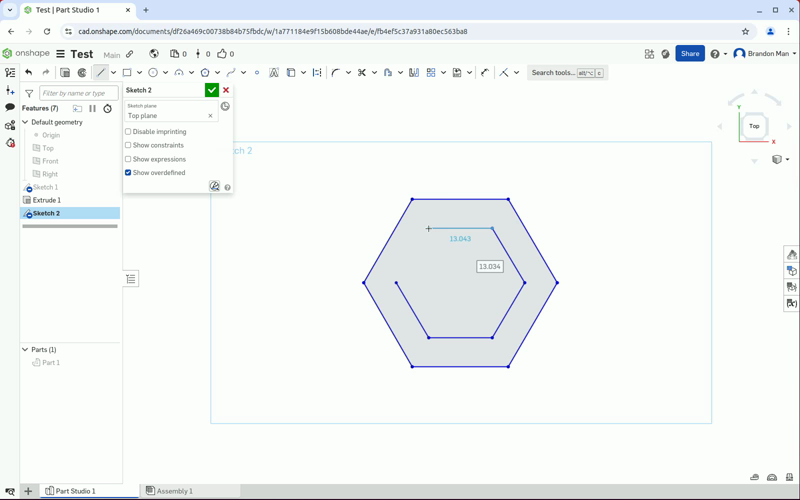
click(428, 228)
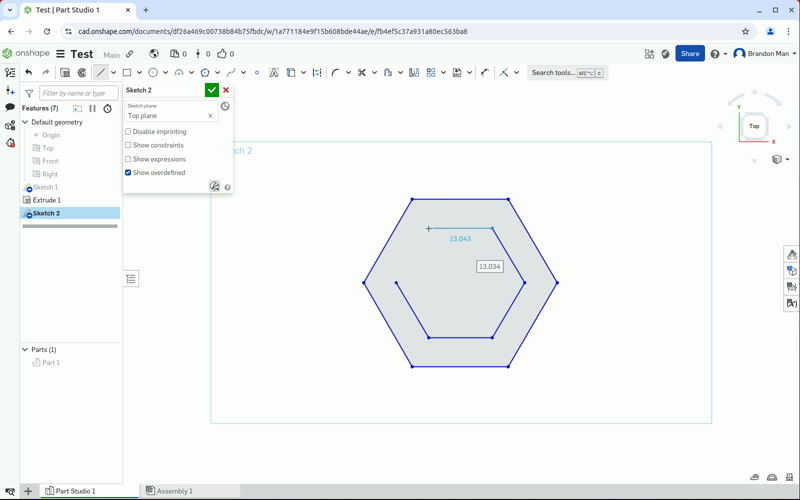
key_up(shift)
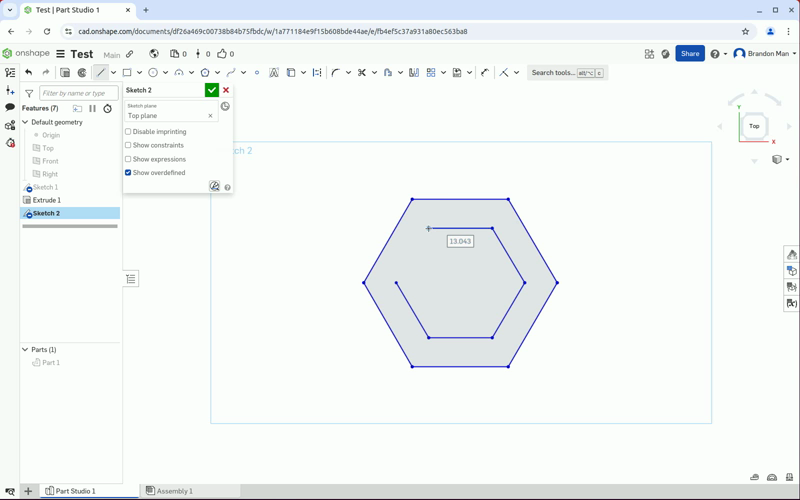
key_down(shift)
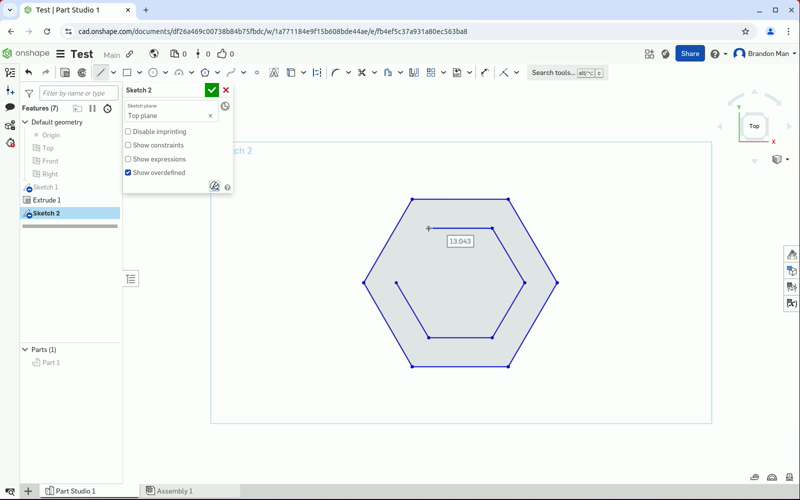
mouse_move(396, 282)
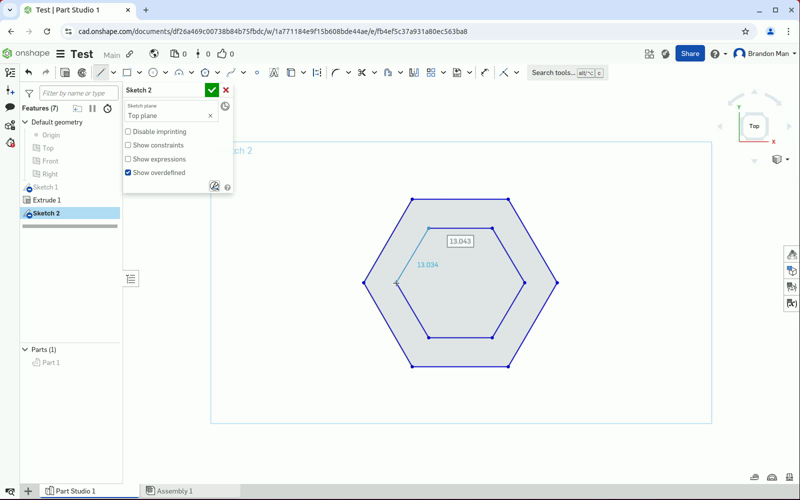
key_up(shift)
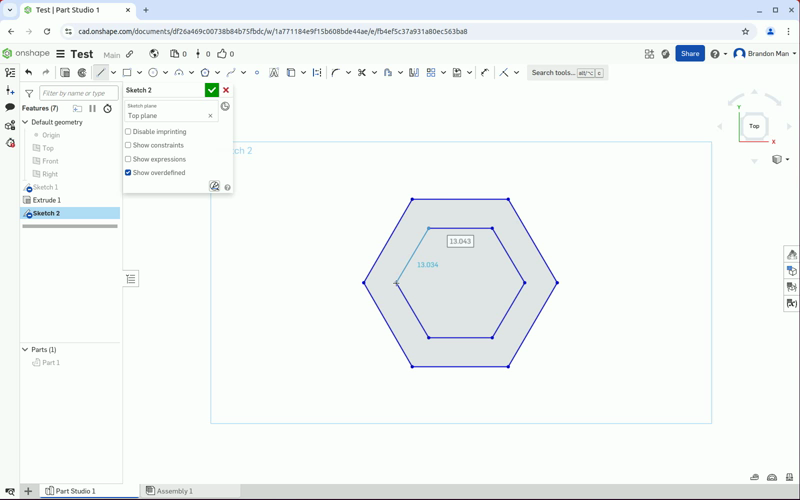
click(396, 282)
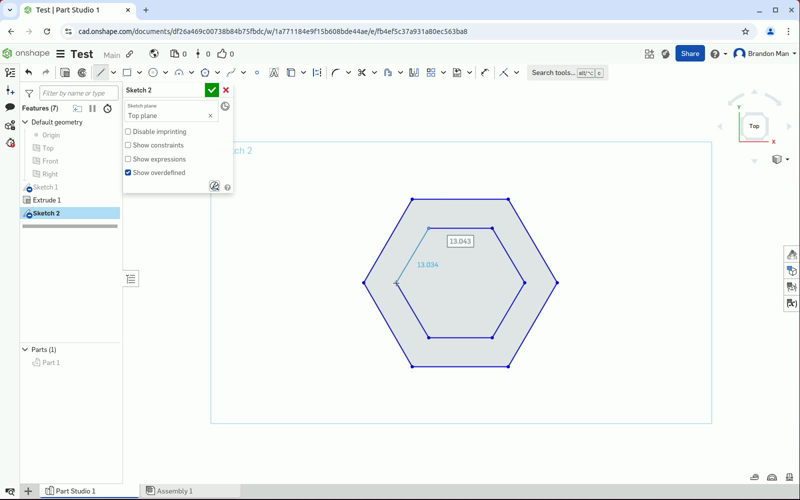
key(esc)
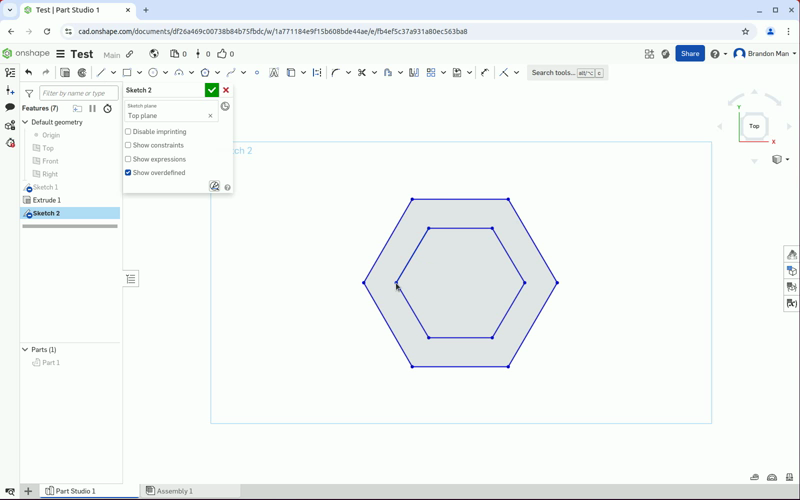
mouse_move(508, 347)
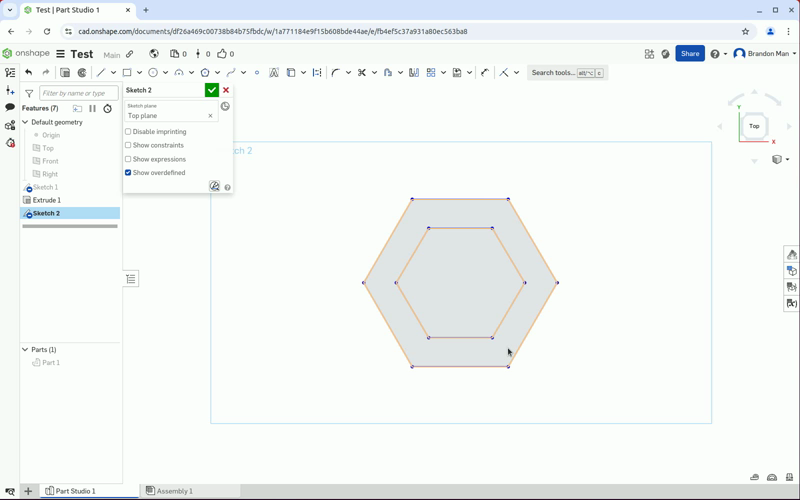
click(508, 347)
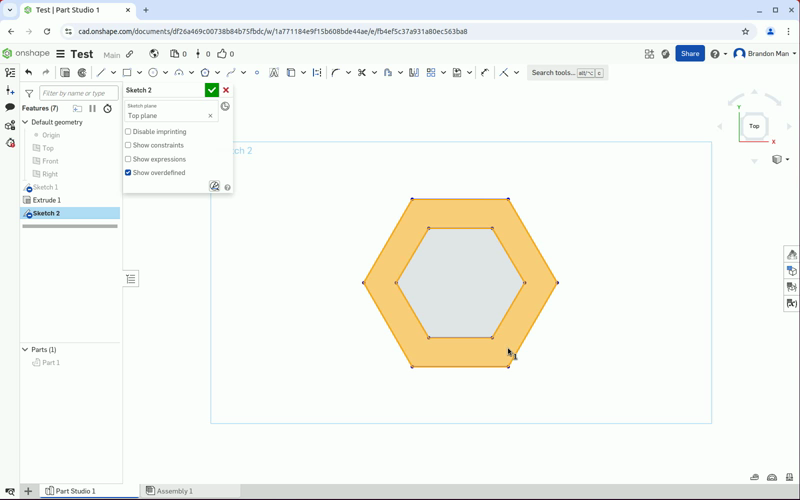
mouse_move(73, 352)
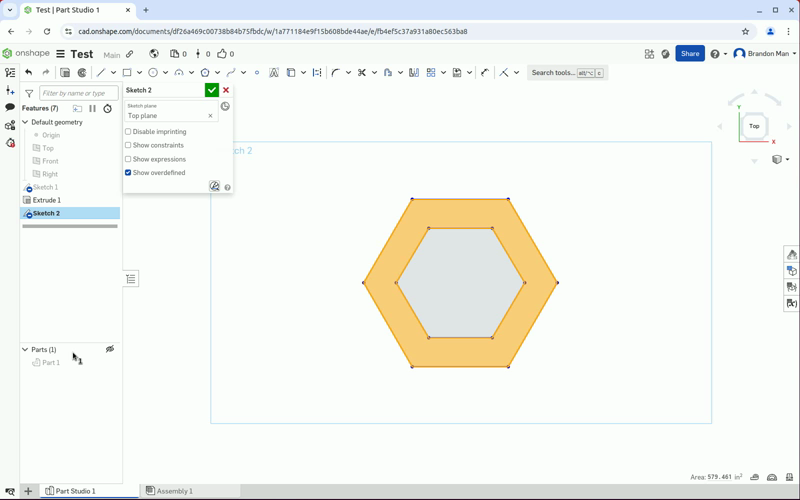
key(shift+y)
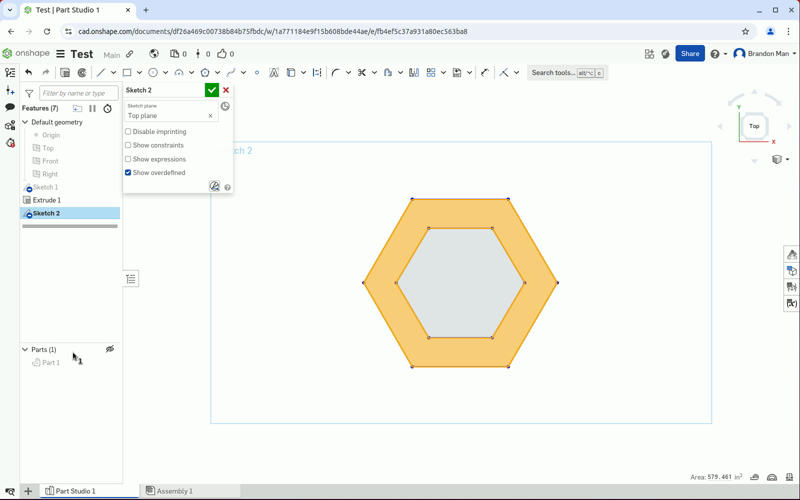
key(shift+e)
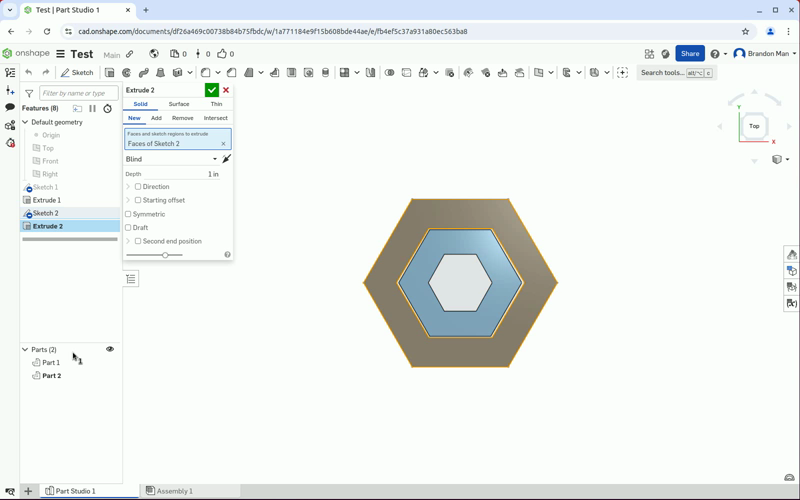
mouse_move(143, 106)
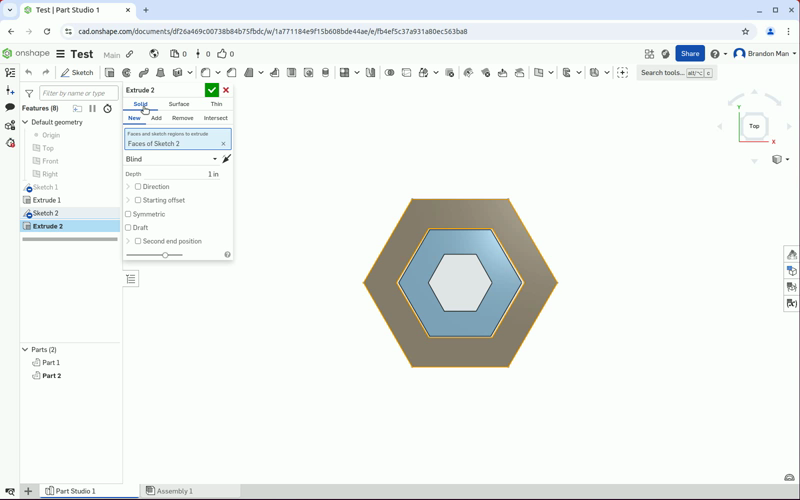
click(143, 106)
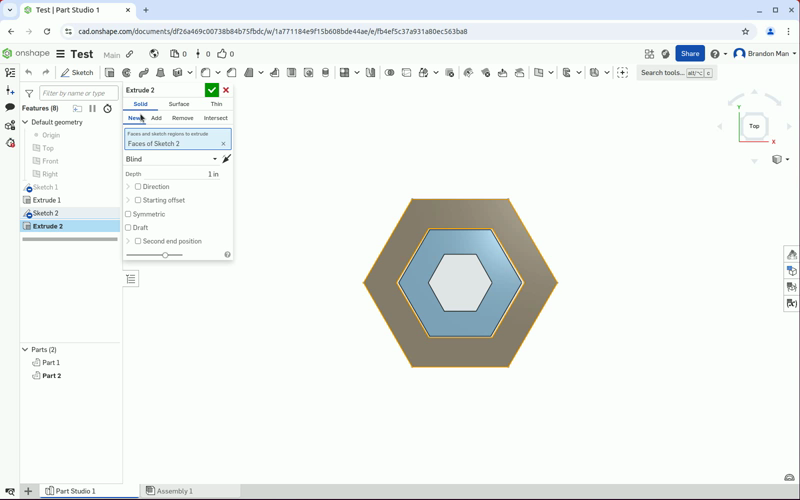
mouse_move(137, 120)
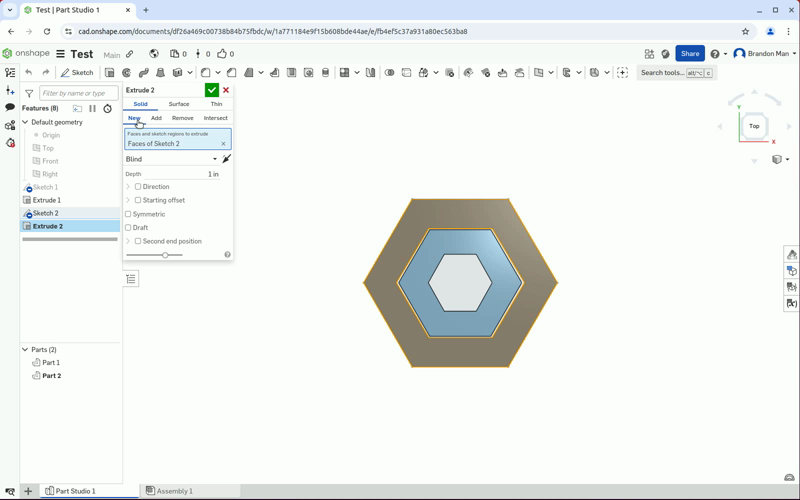
click(137, 120)
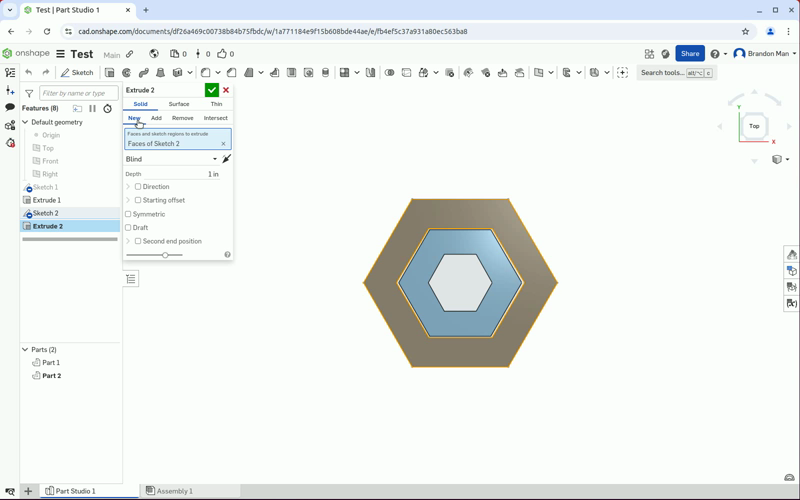
key(tab, 4)
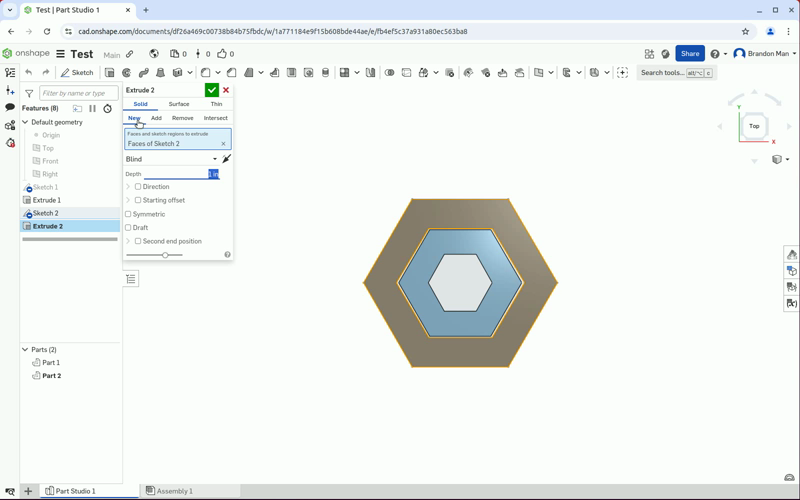
text(23.108)
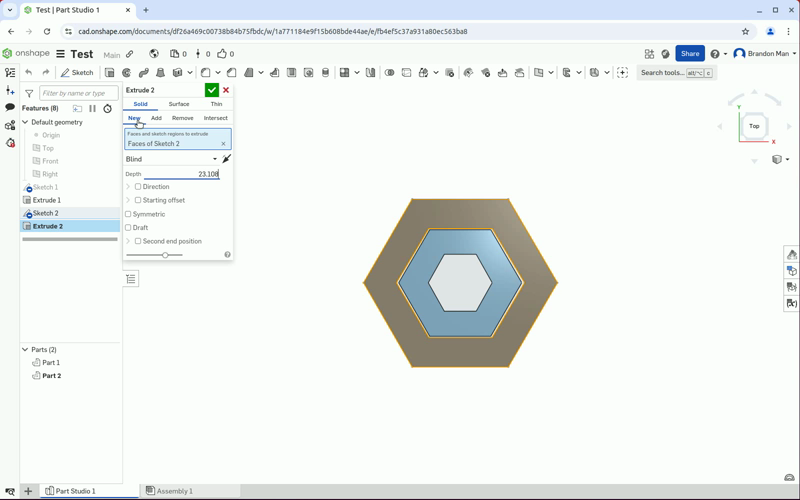
key(enter)
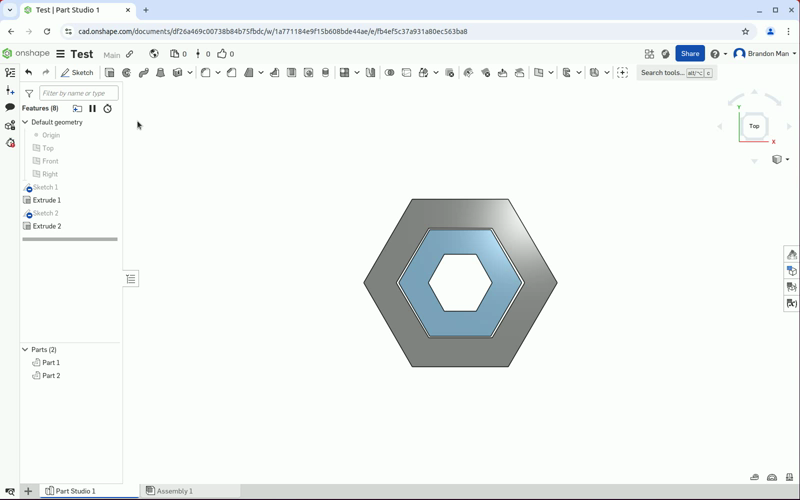
key(shift+h)
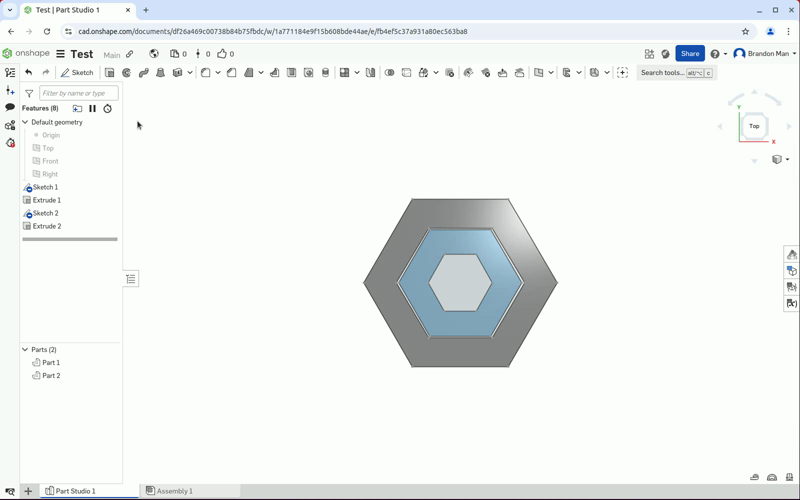
key(shift+h)
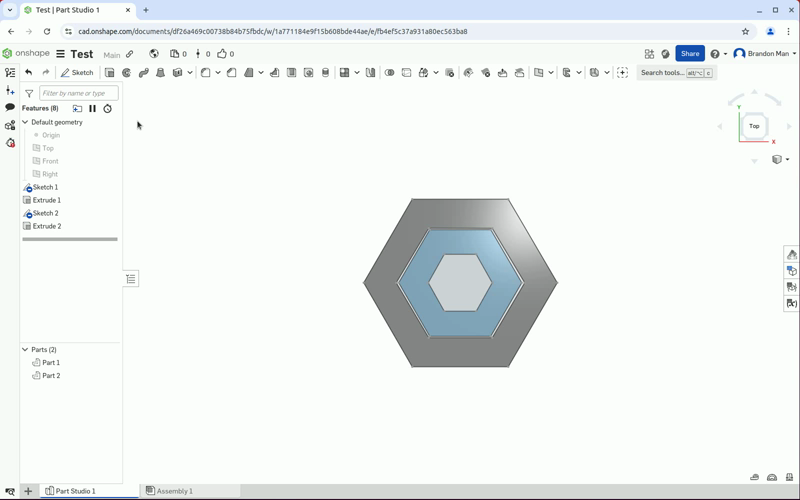
key(shift+7)
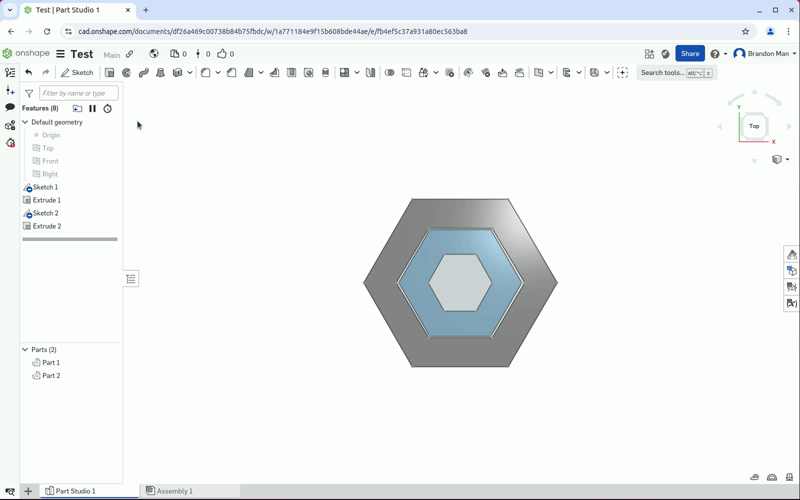
key(up, 3)
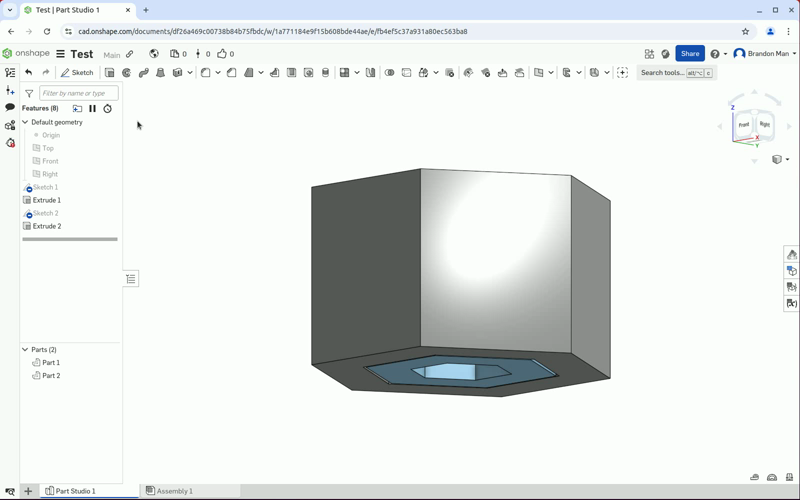
key(left, 3)
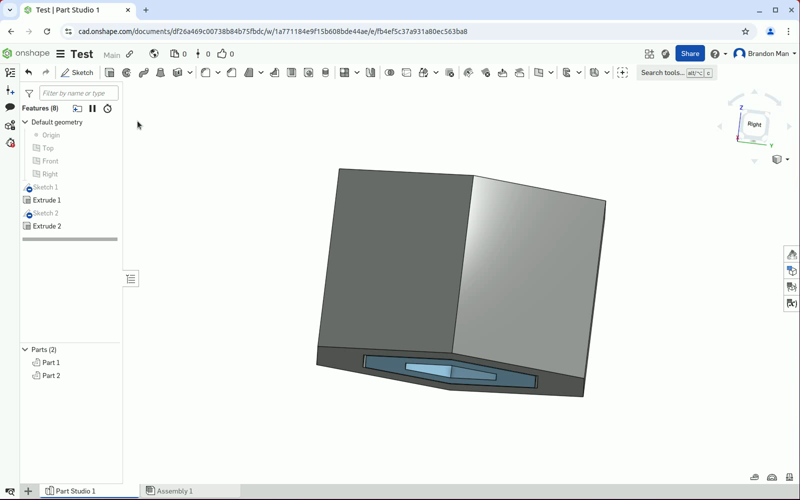
key(right, 3)
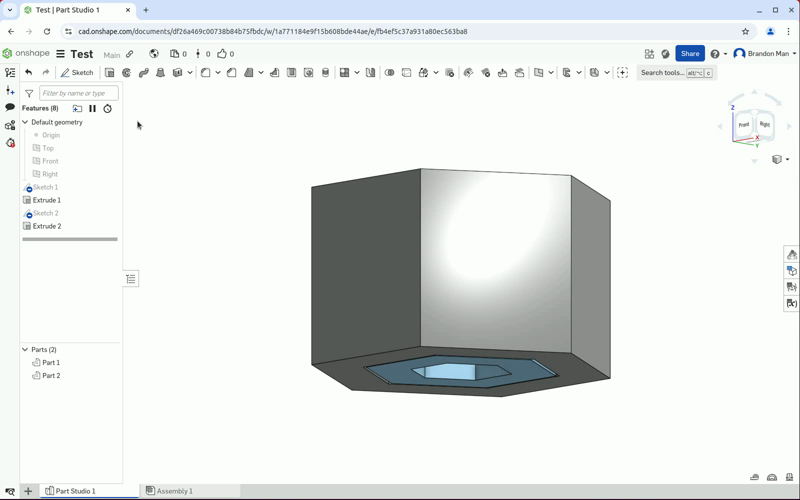
key(down, 3)
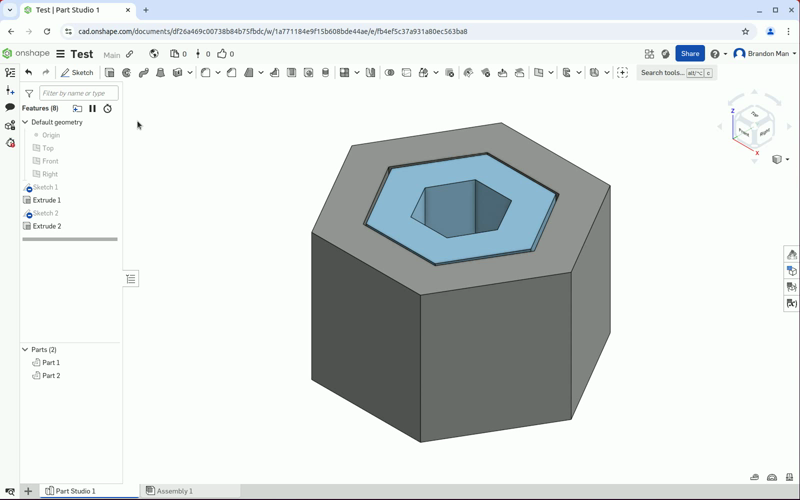
mouse_move(73, 189)
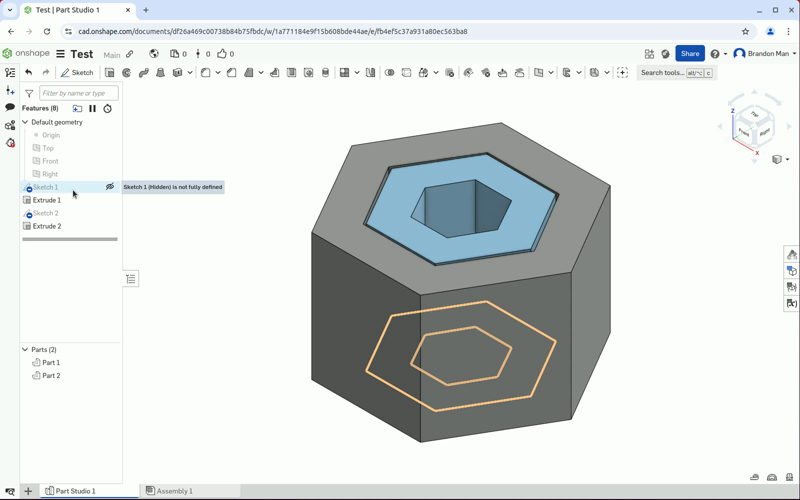
click(73, 189)